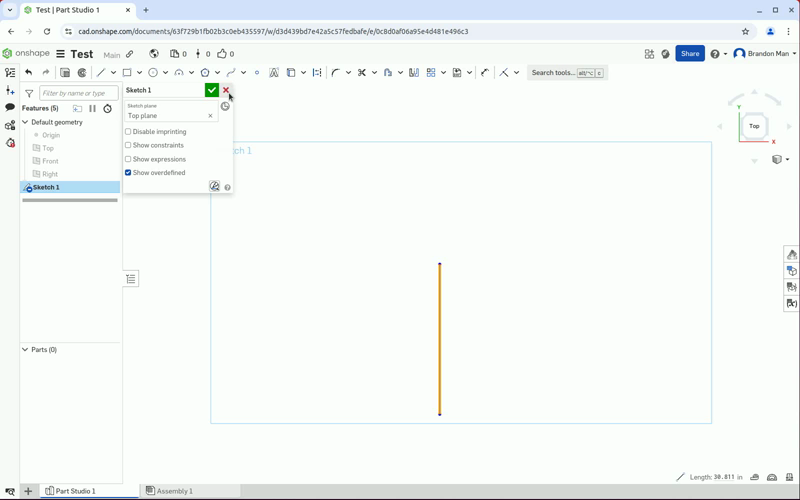
key(shift+h)
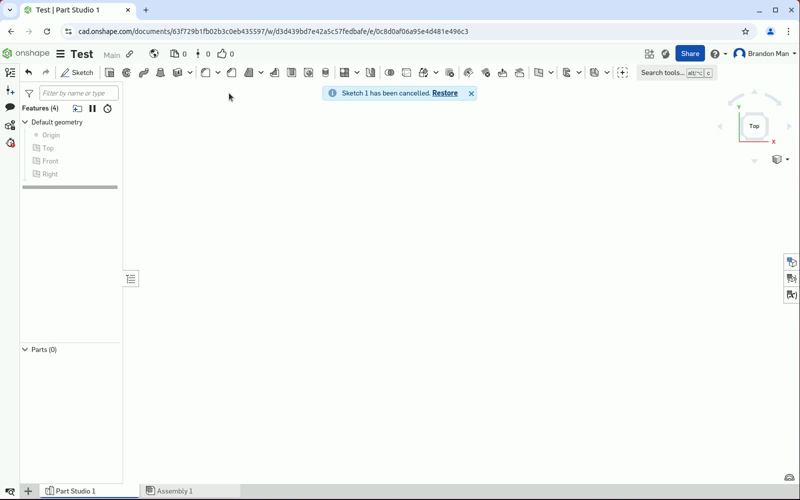
mouse_move(73, 352)
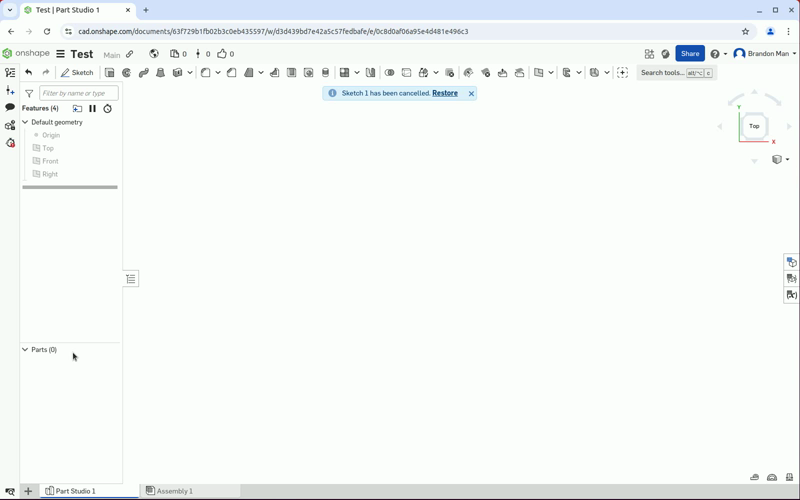
key(y)
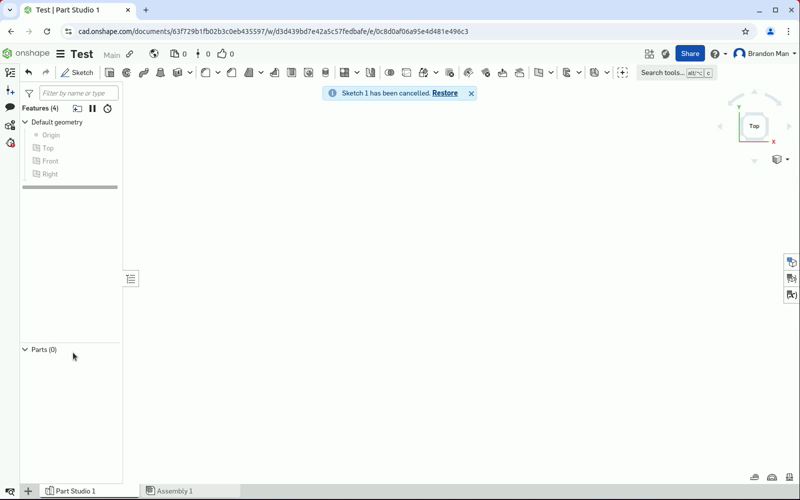
key(shift+p)
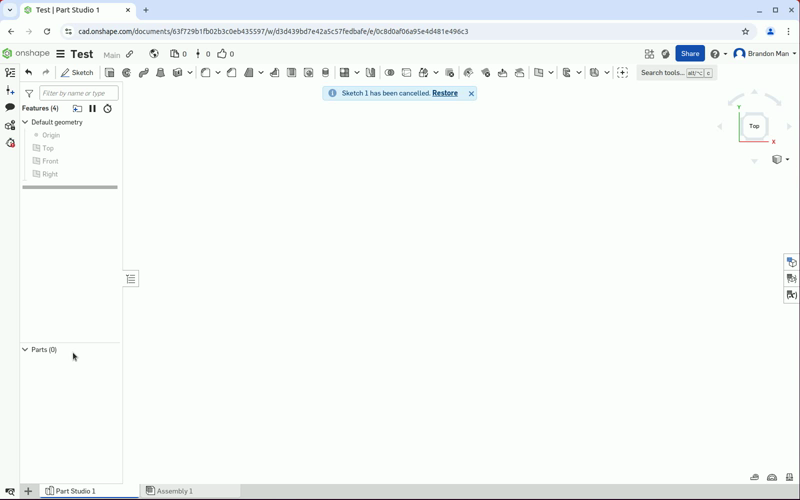
key(space)
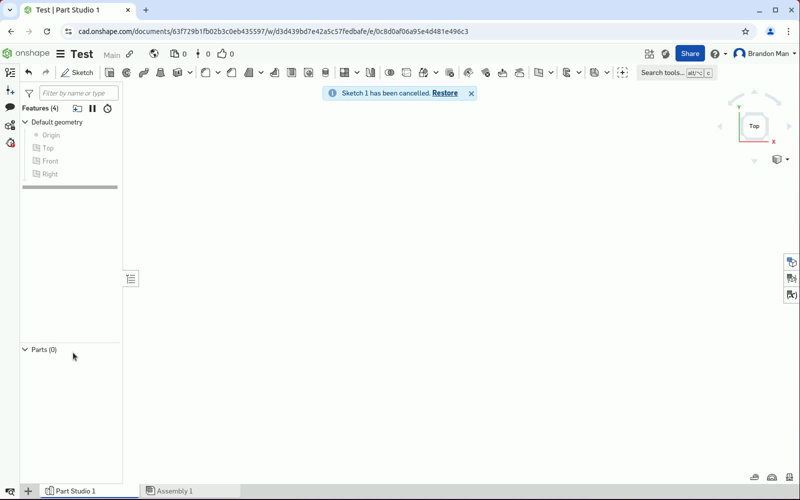
key_down(shift)
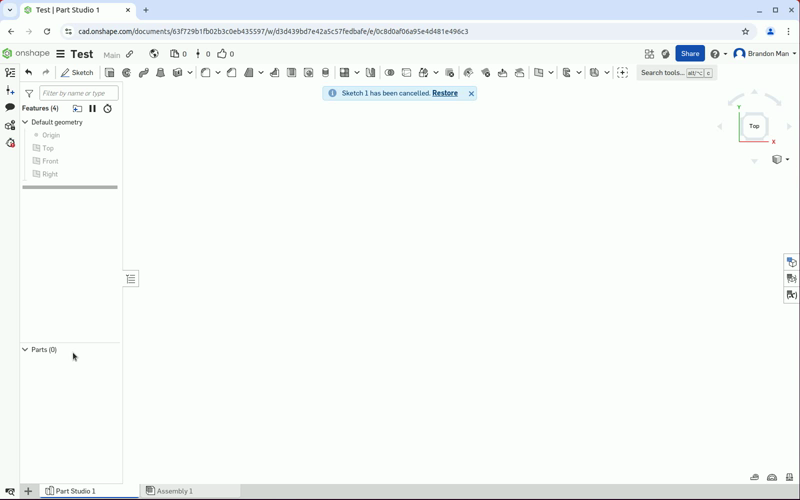
key(up)
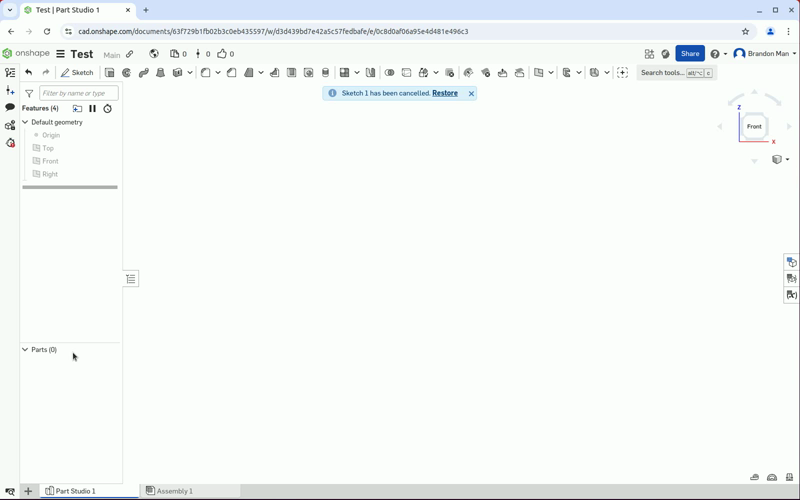
key_up(shift)
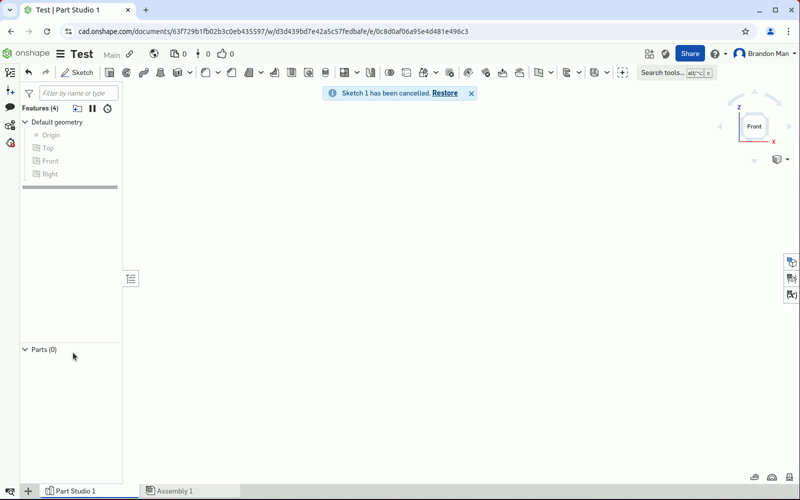
key(space)
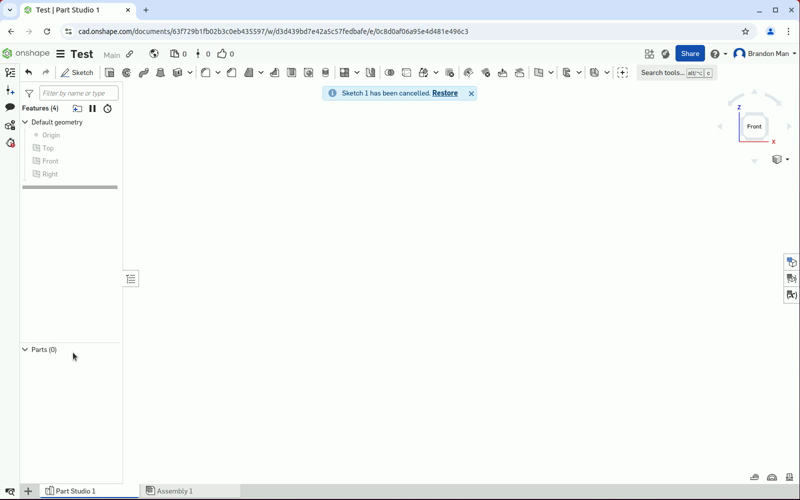
key_down(shift)
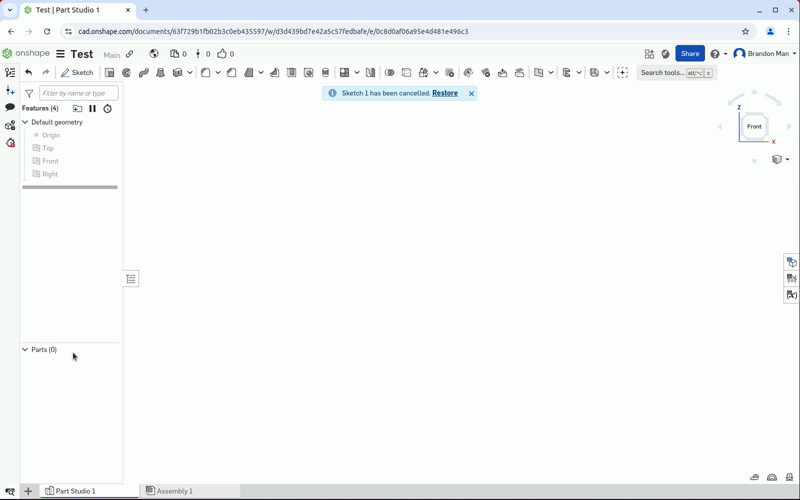
key(left)
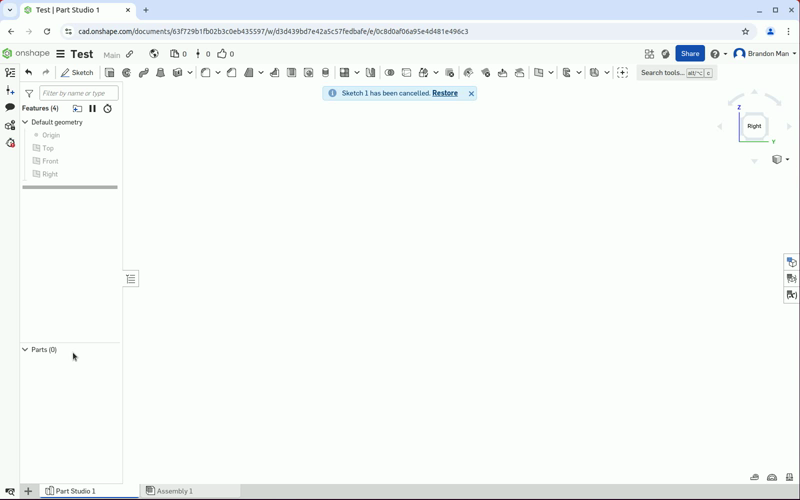
key_up(shift)
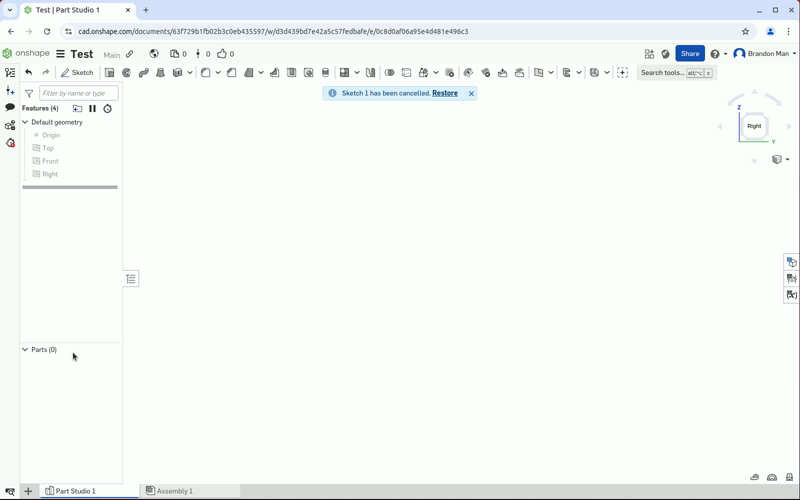
mouse_move(73, 352)
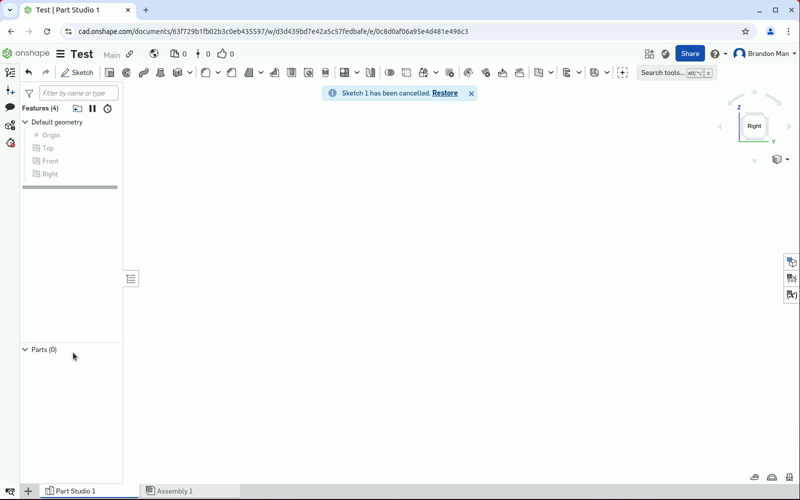
key(shift+y)
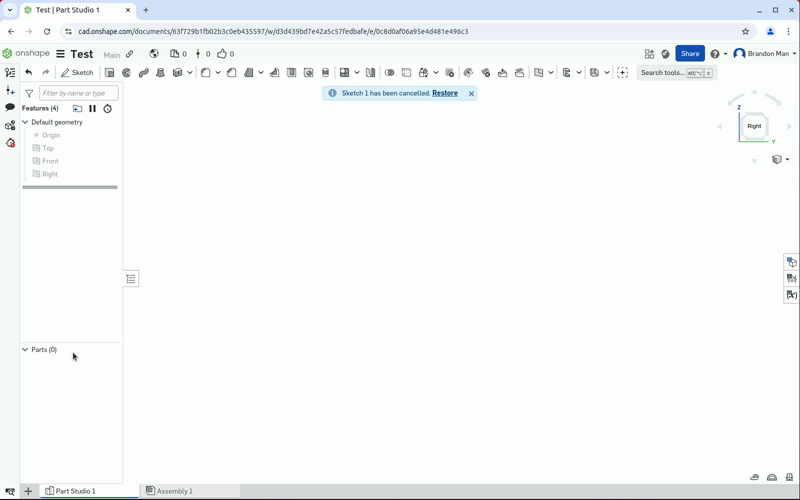
key(shift+s)
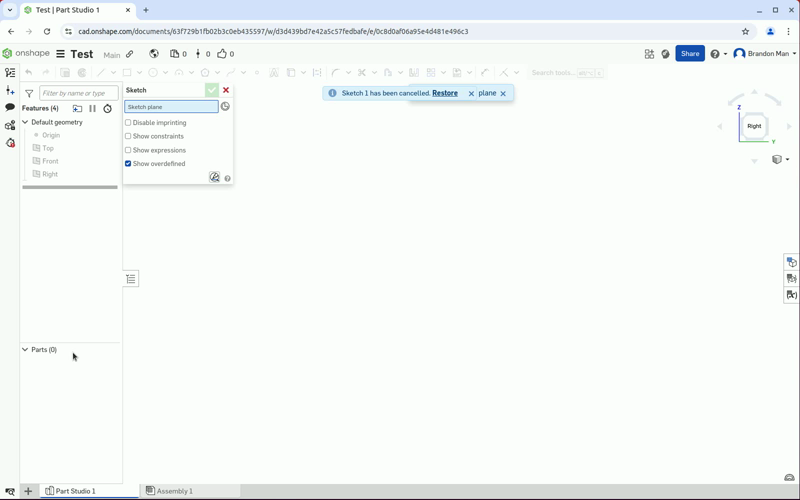
mouse_move(73, 176)
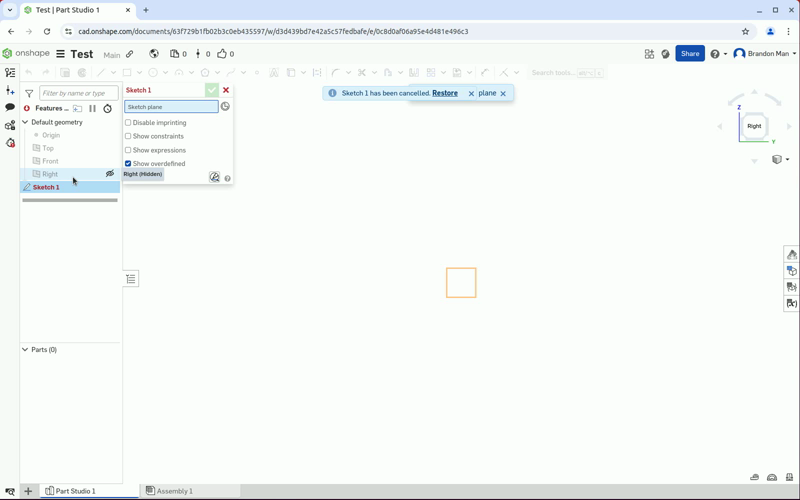
click(73, 176)
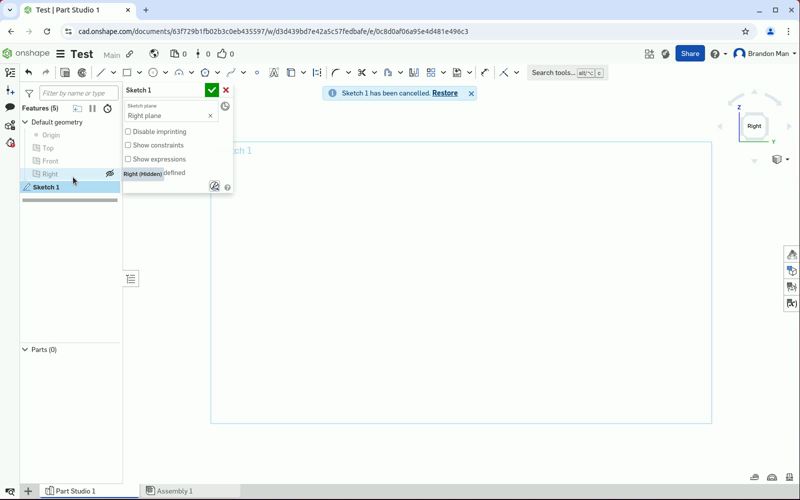
mouse_move(73, 352)
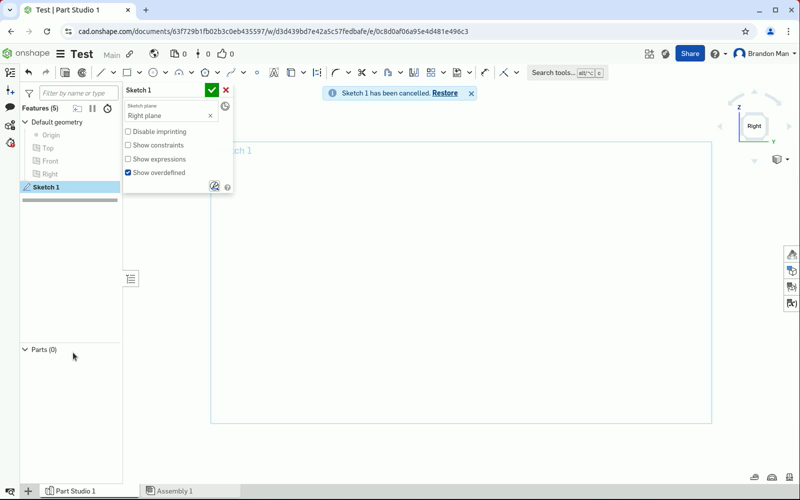
key(y)
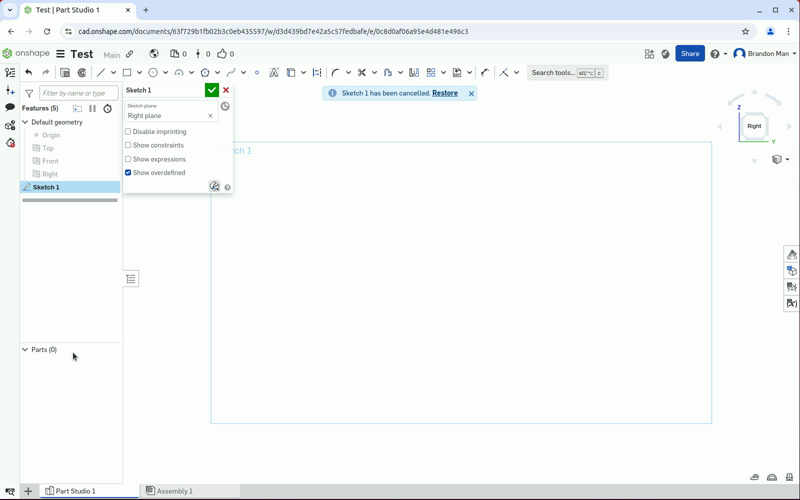
key(c)
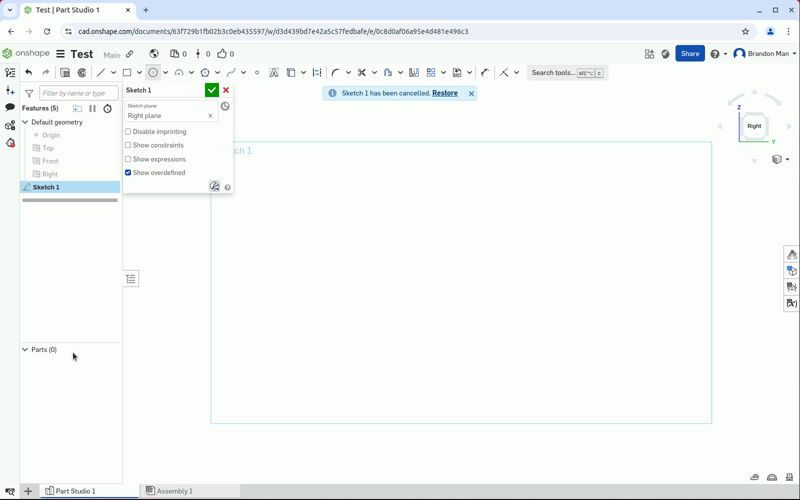
key_down(shift)
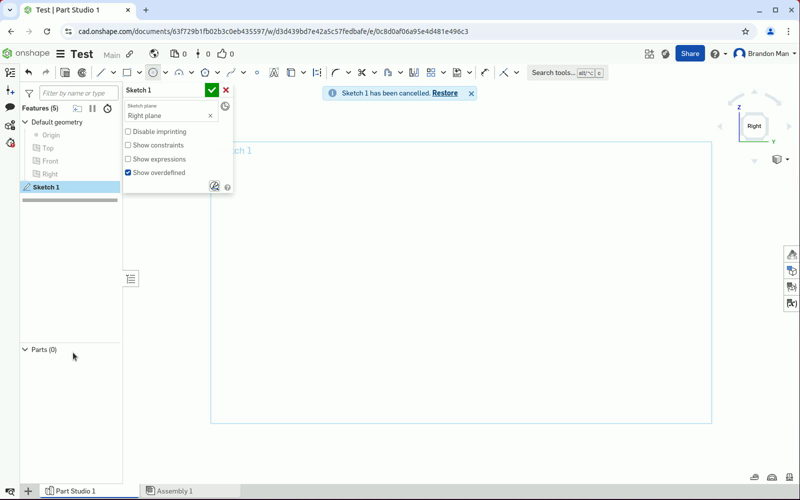
mouse_move(461, 282)
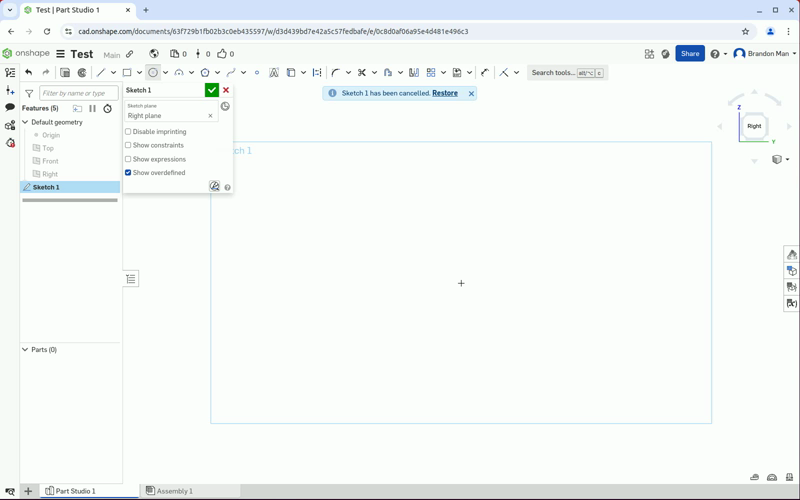
click(461, 282)
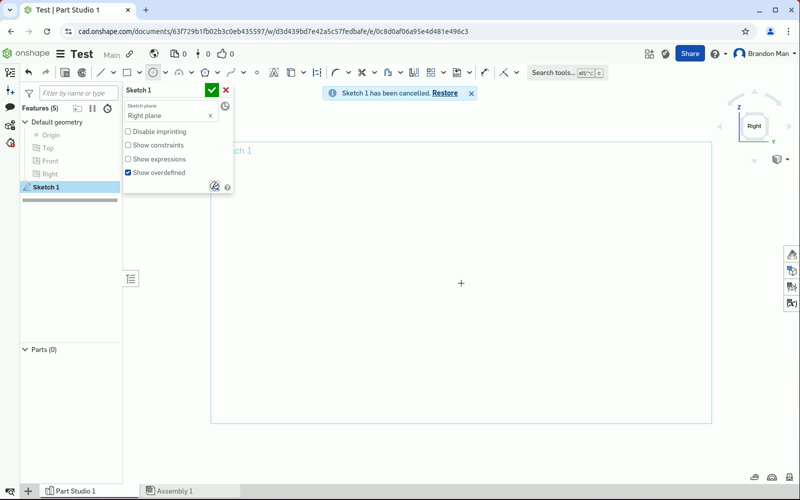
key_up(shift)
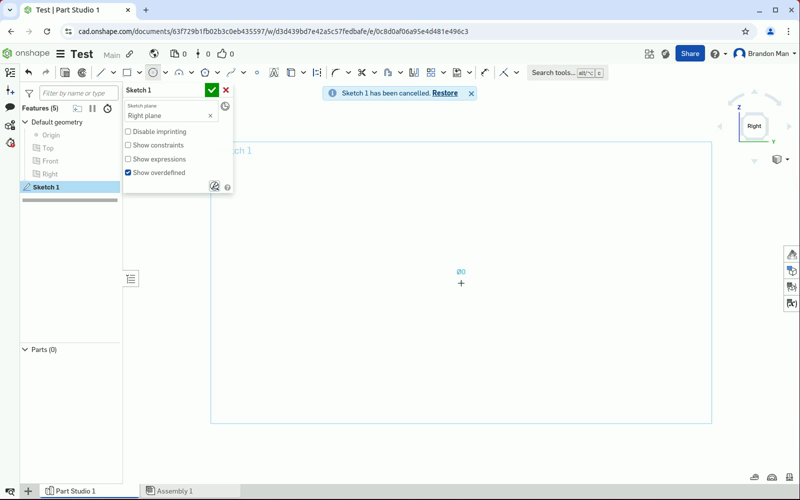
mouse_move(568, 282)
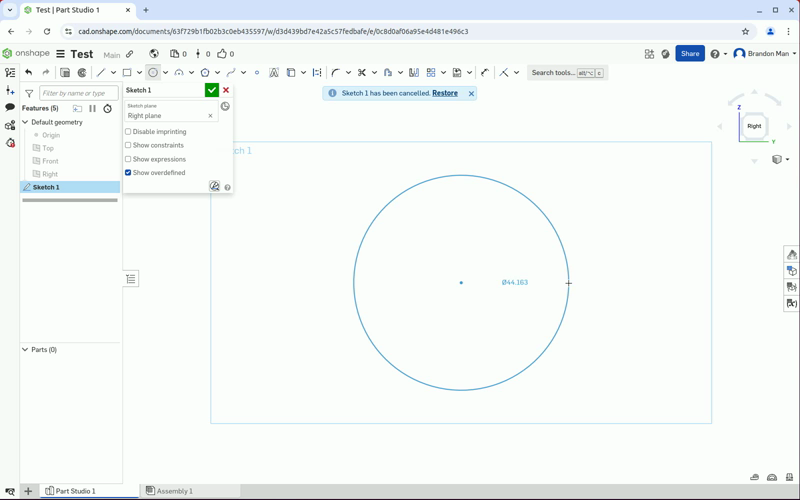
click(568, 282)
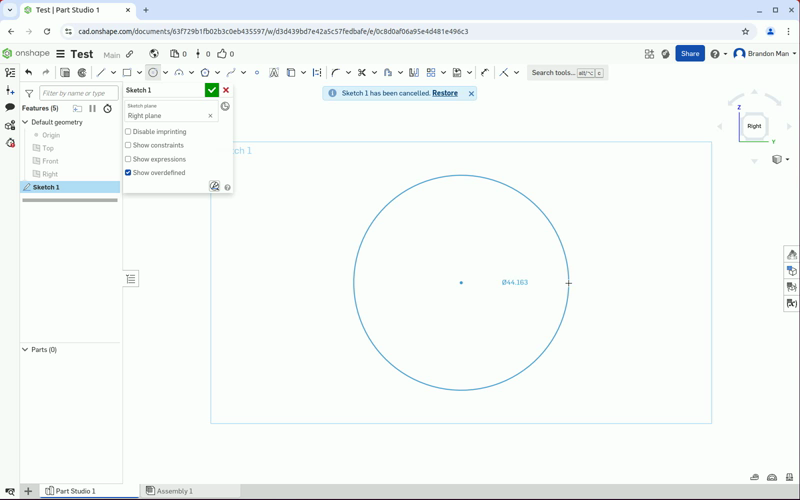
key(esc)
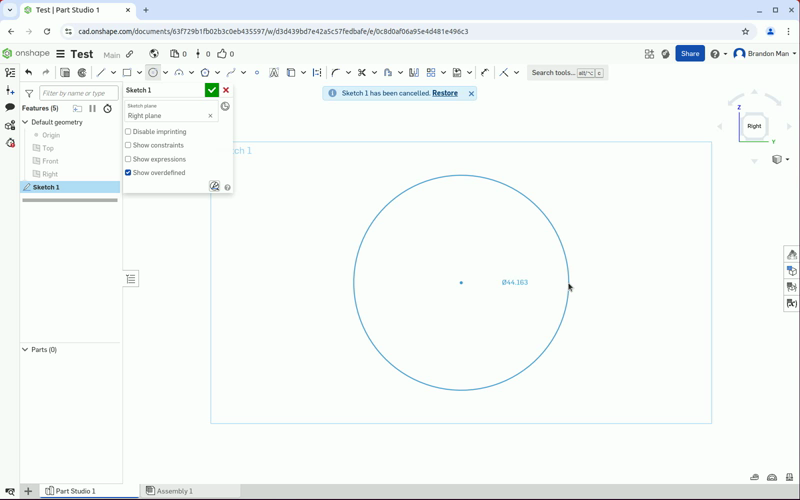
key(c)
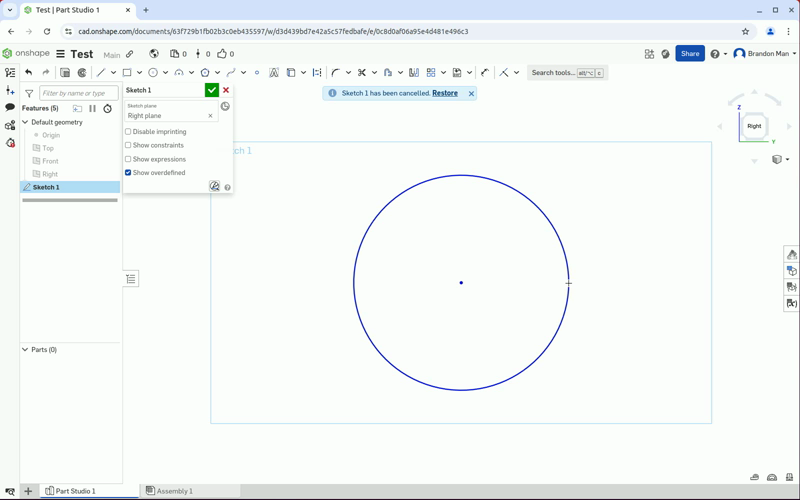
key_down(shift)
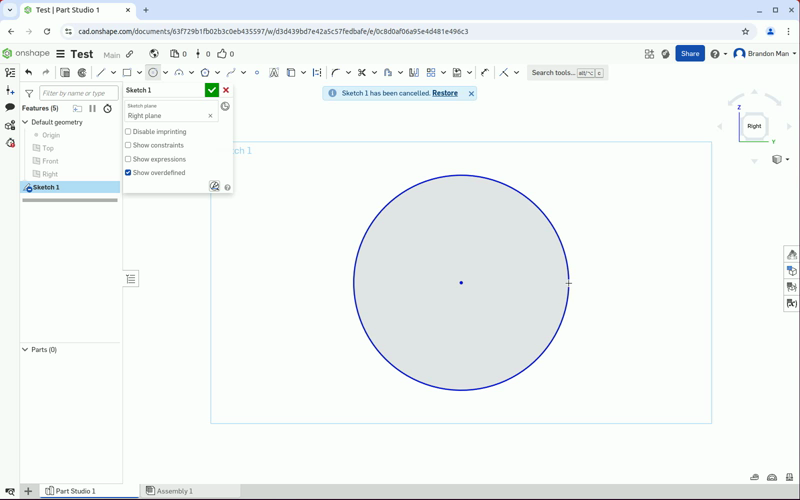
mouse_move(461, 282)
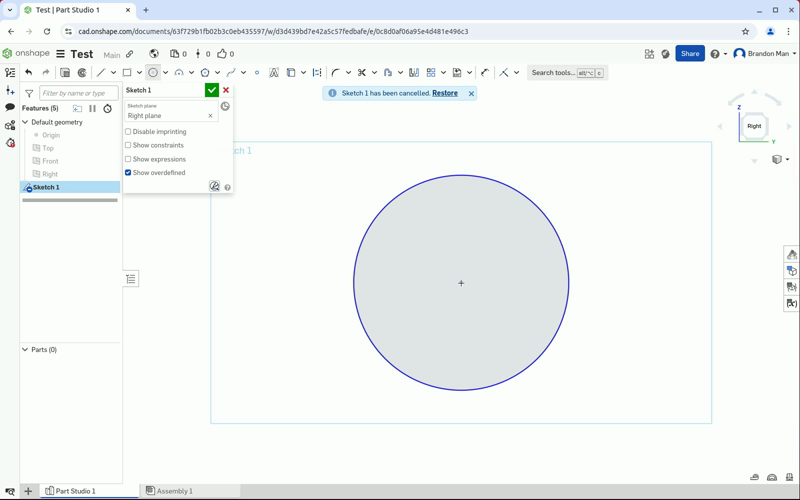
click(461, 282)
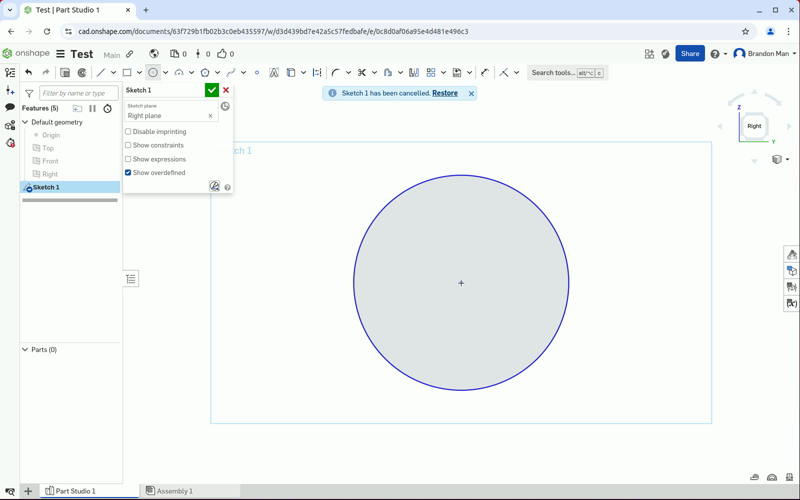
key_up(shift)
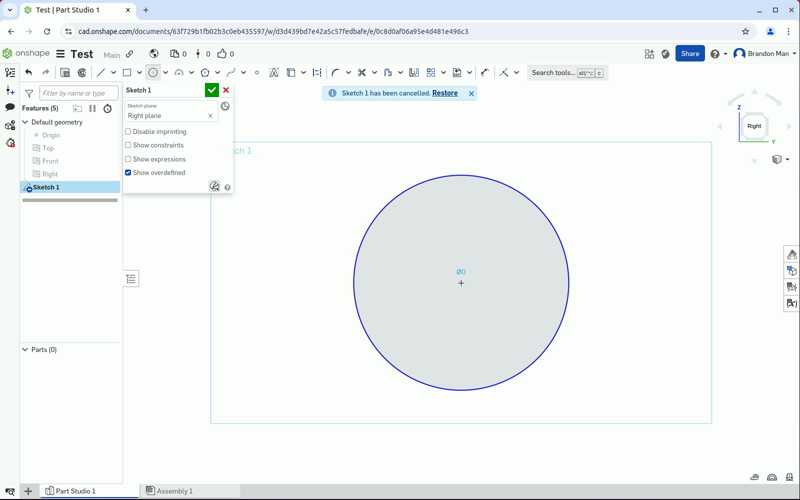
mouse_move(552, 282)
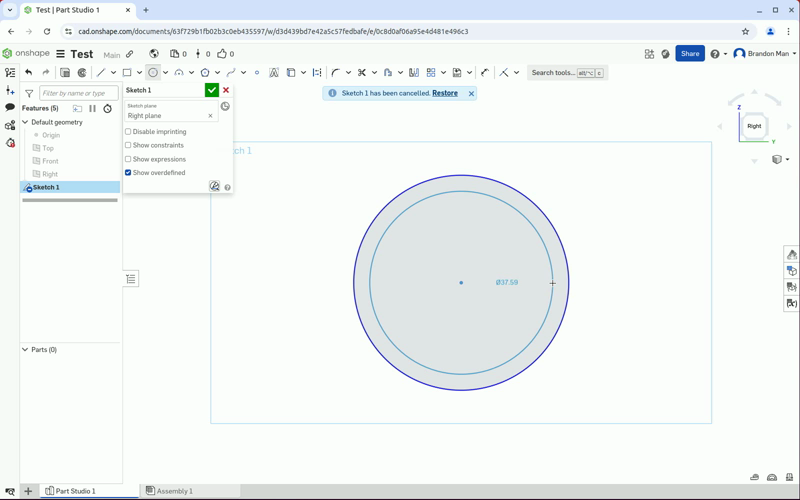
click(552, 282)
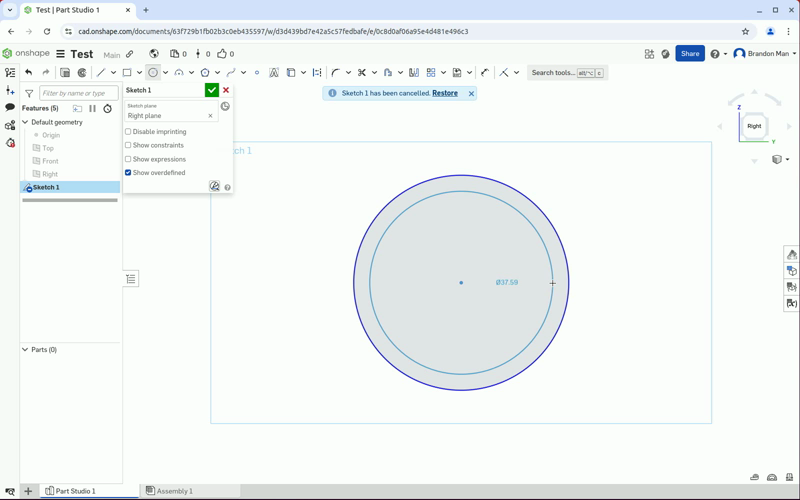
key(esc)
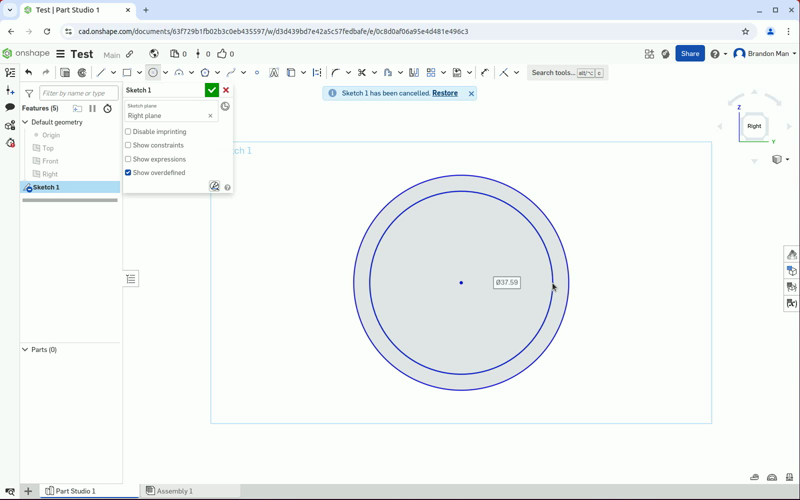
mouse_move(429, 375)
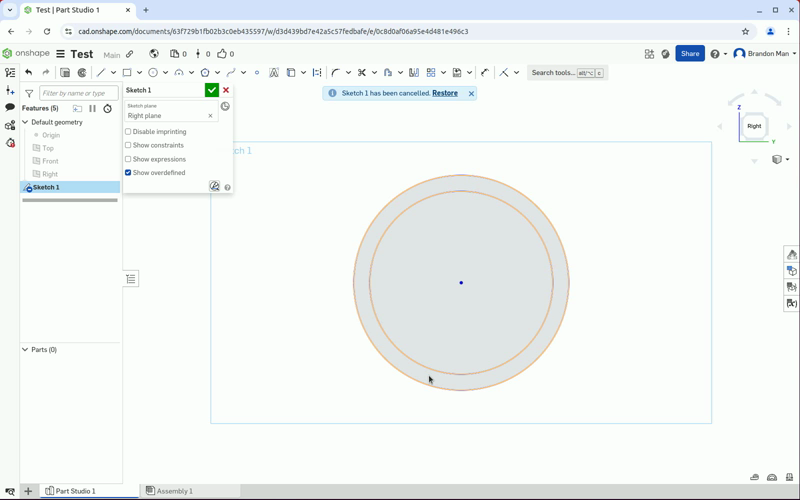
click(429, 375)
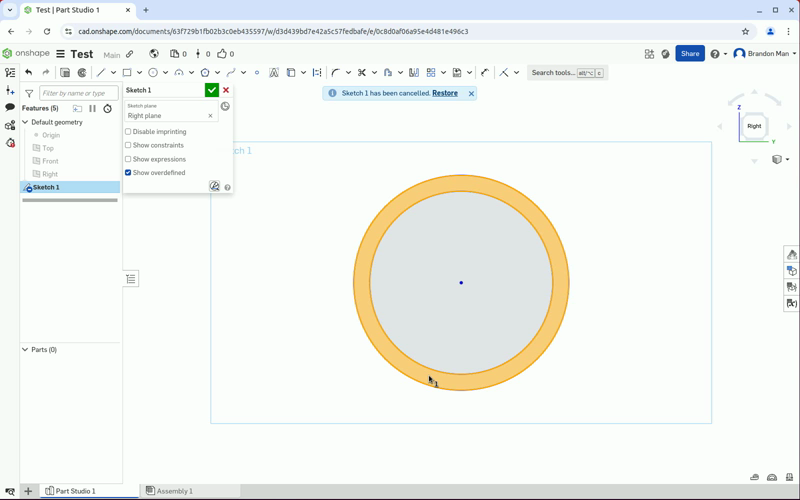
mouse_move(73, 352)
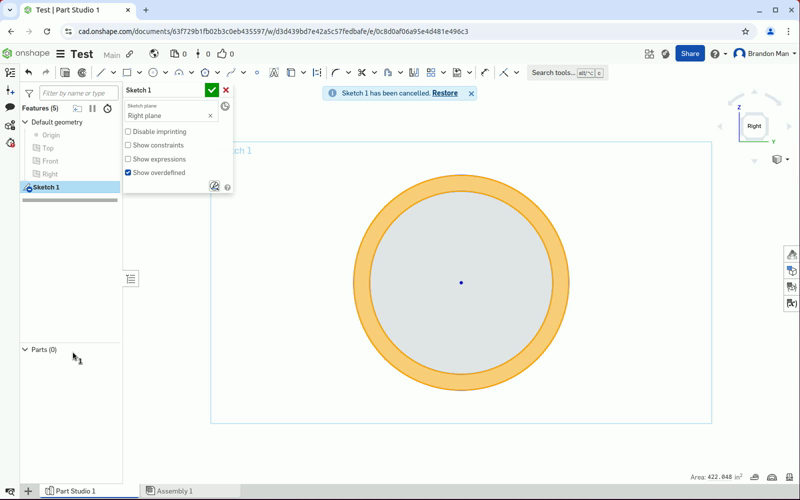
key(shift+y)
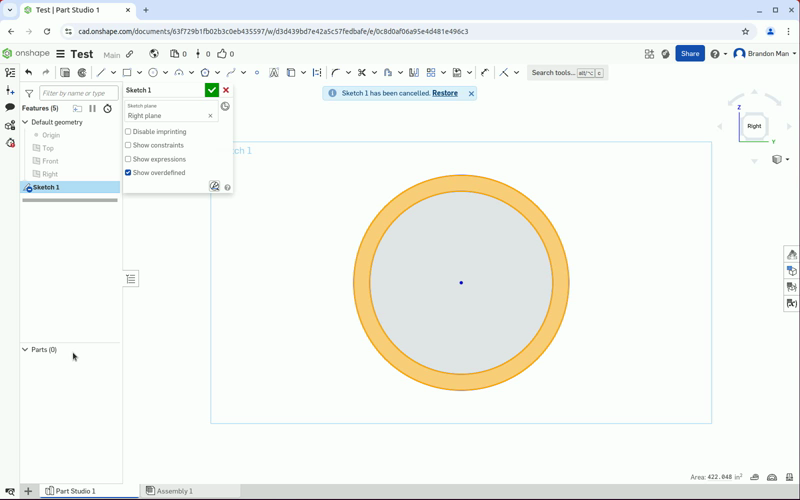
key(shift+e)
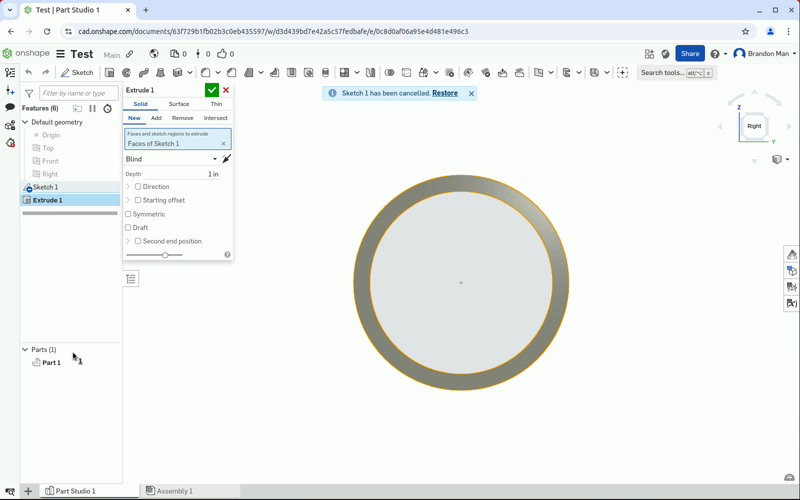
mouse_move(143, 106)
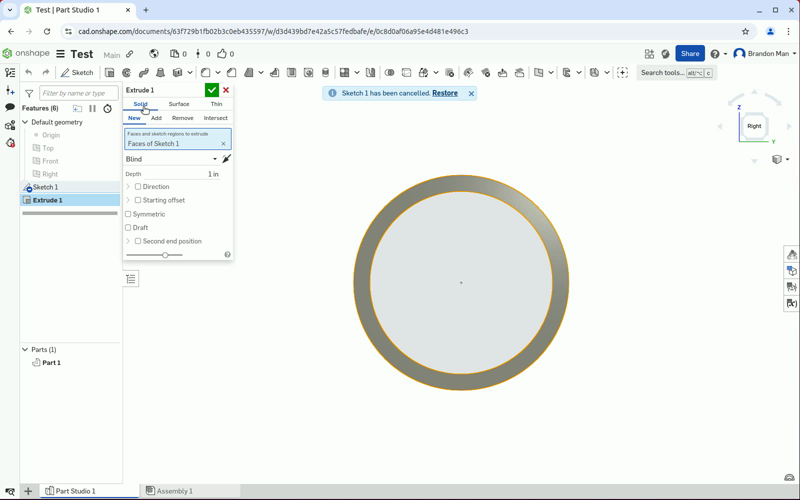
click(143, 106)
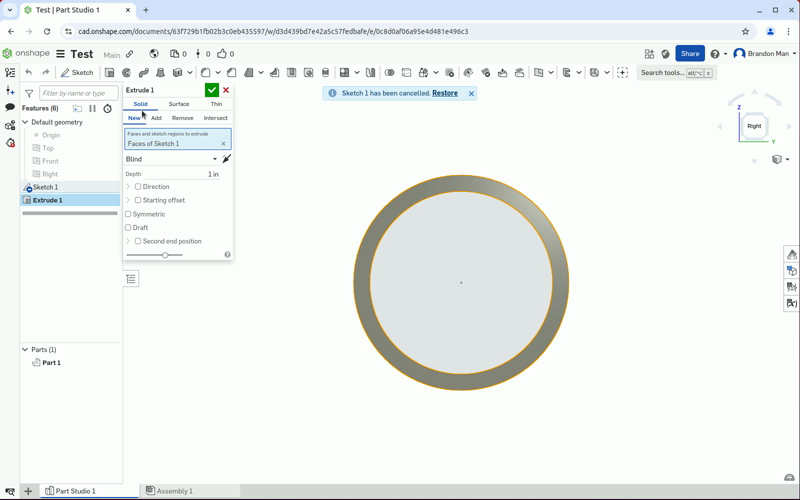
mouse_move(137, 120)
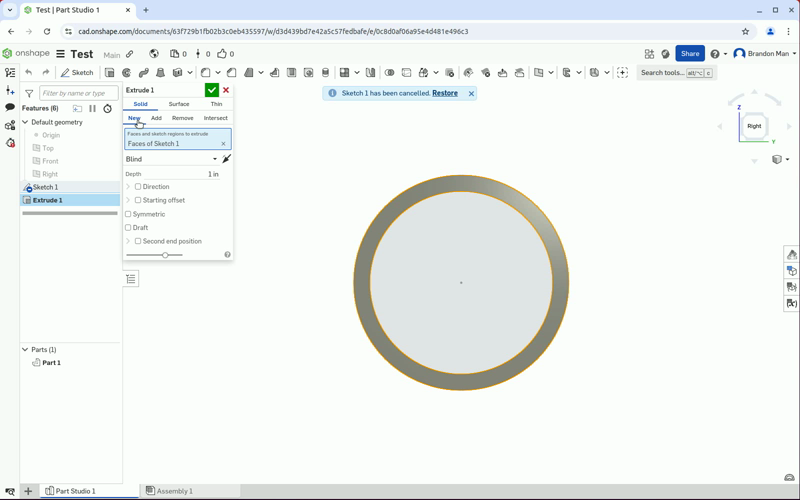
click(137, 120)
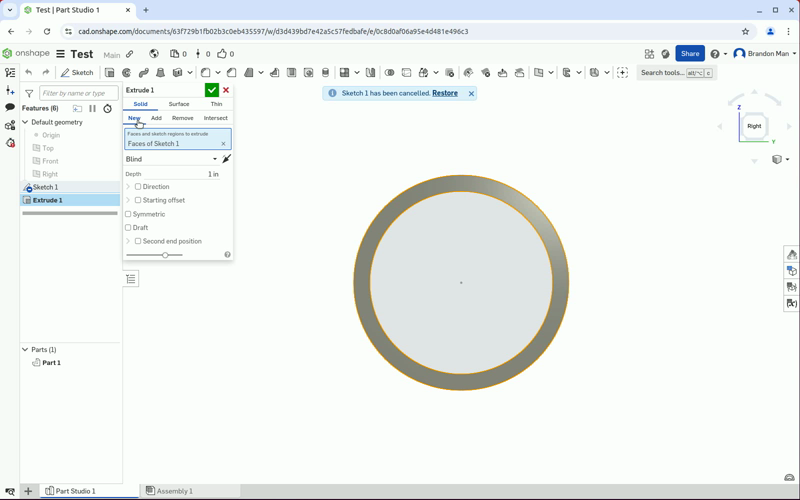
key(tab, 4)
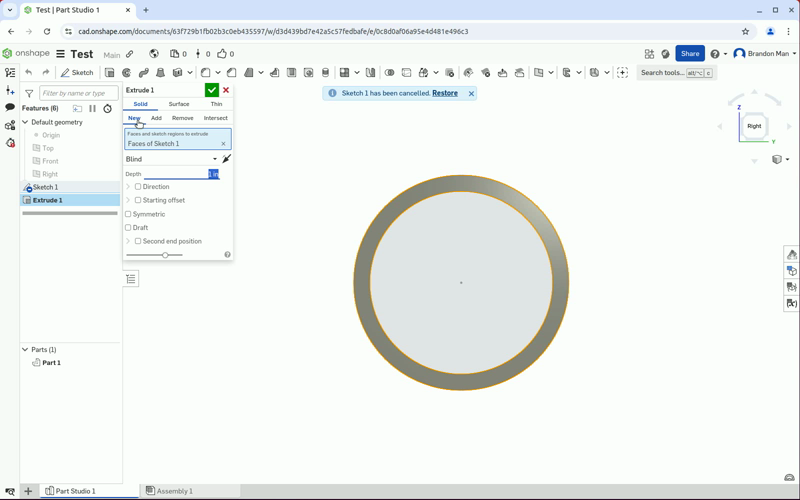
text(5.777)
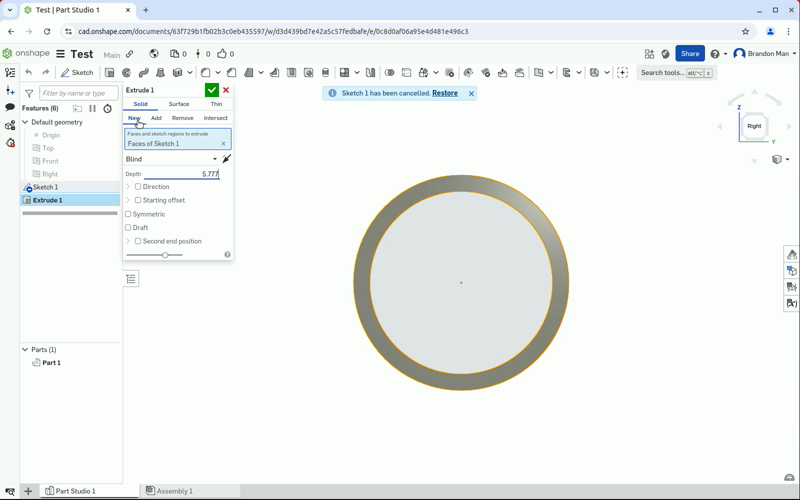
key(enter)
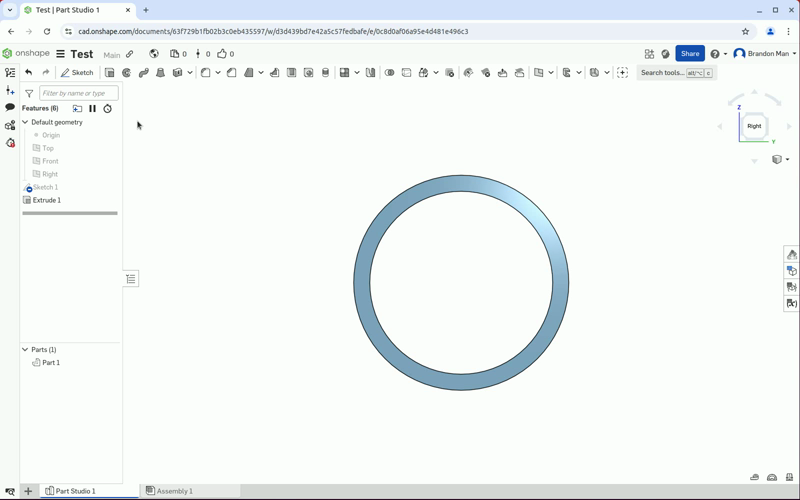
key(shift+h)
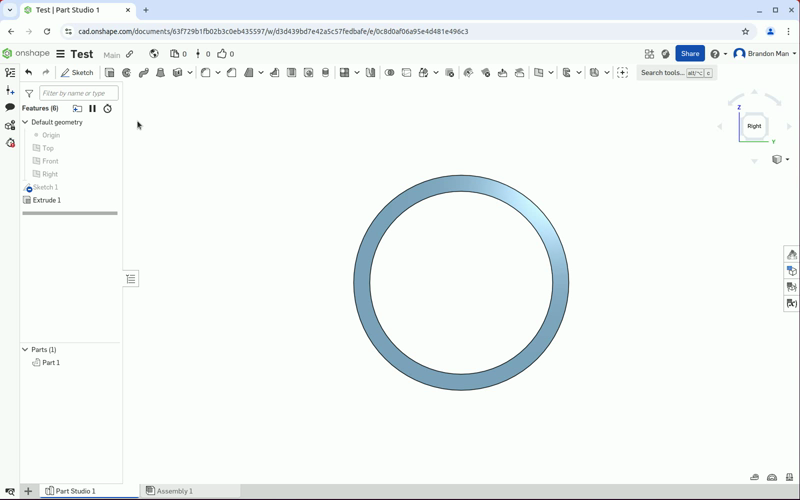
key(shift+h)
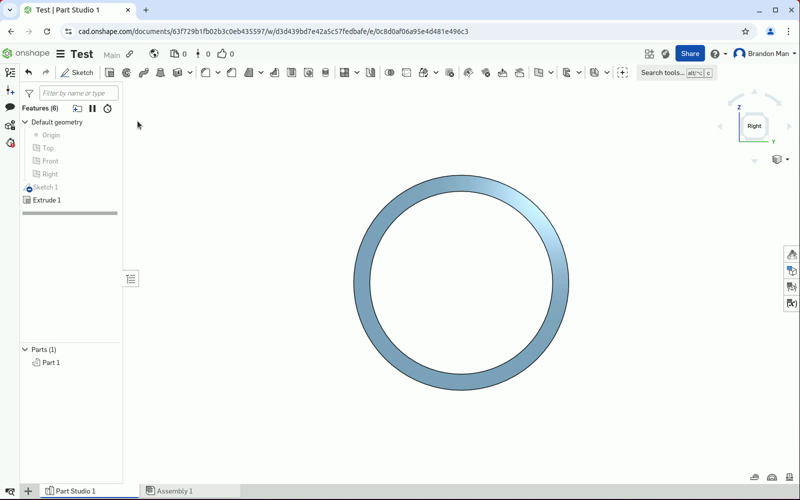
mouse_move(73, 189)
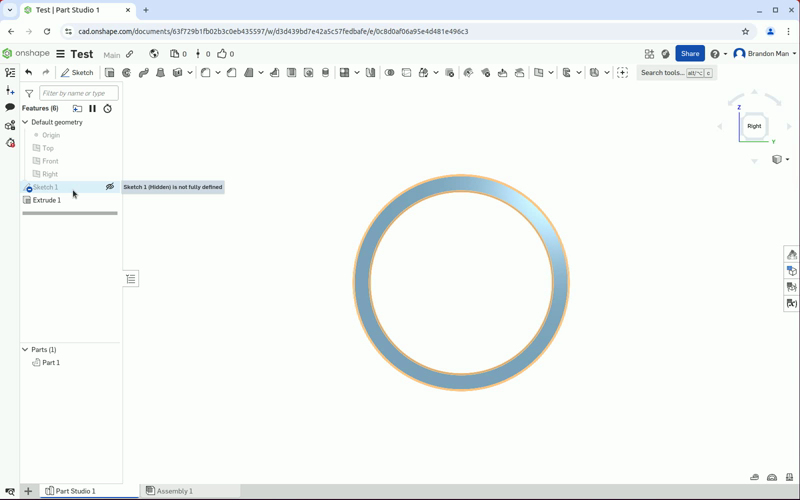
click(73, 189)
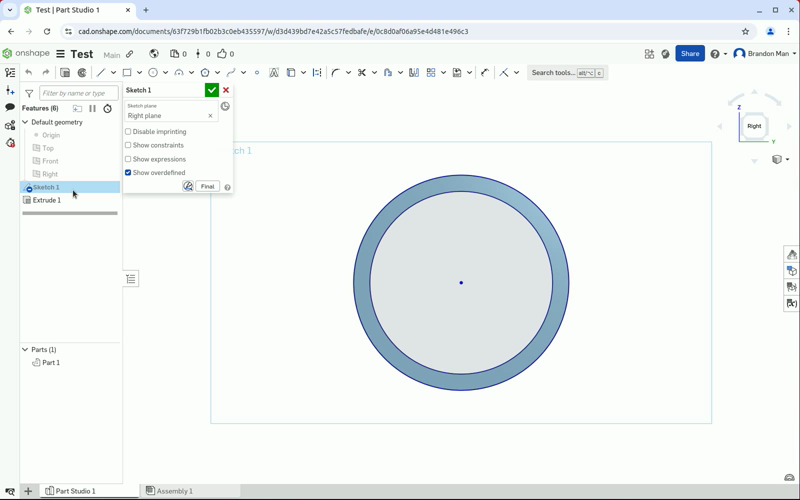
mouse_move(229, 92)
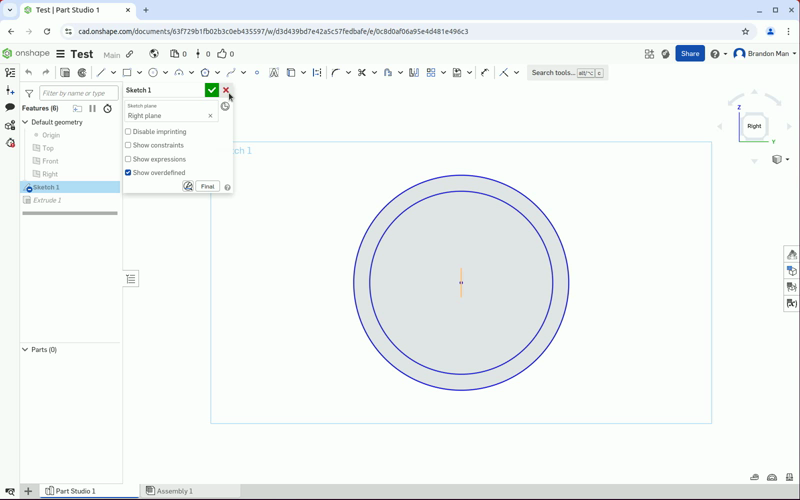
click(229, 92)
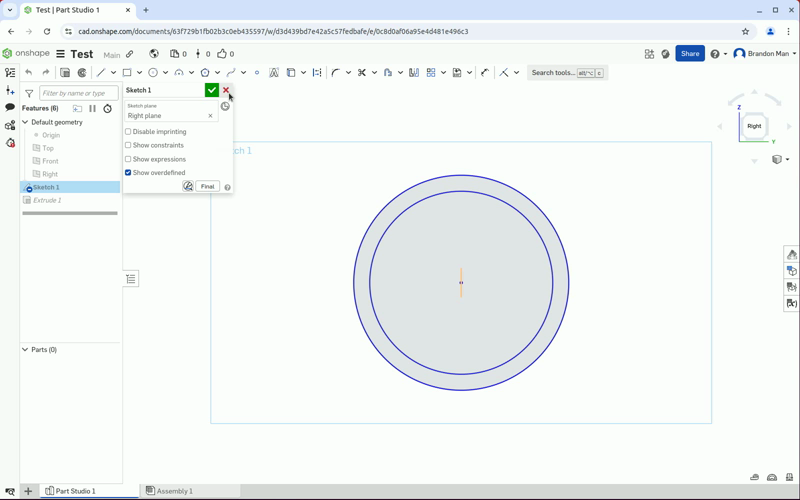
key(shift+s)
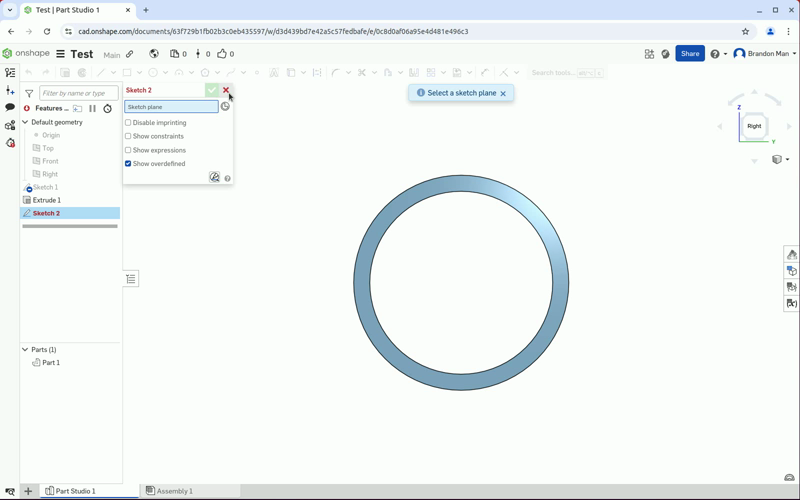
mouse_move(73, 176)
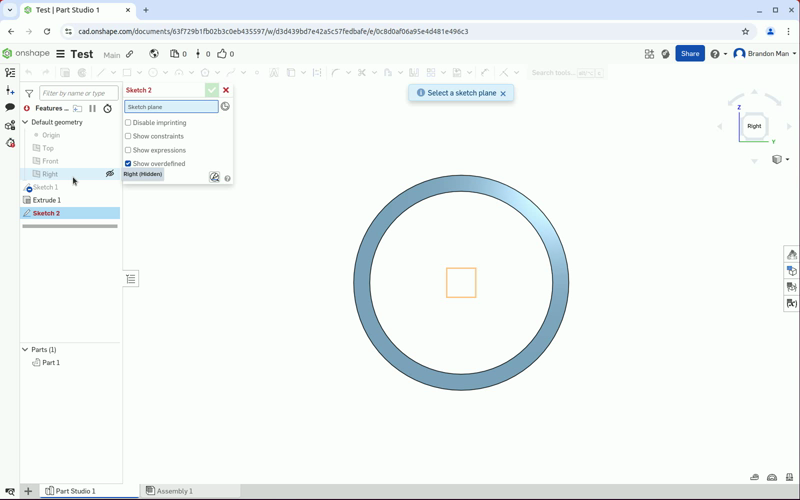
click(73, 176)
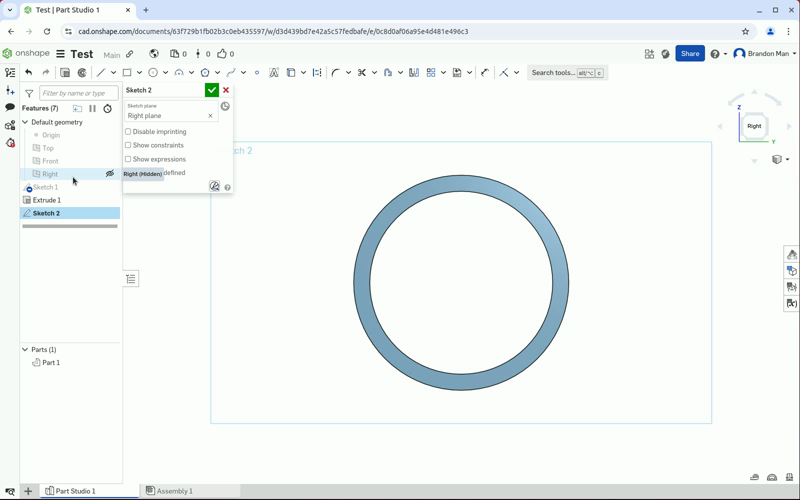
mouse_move(73, 352)
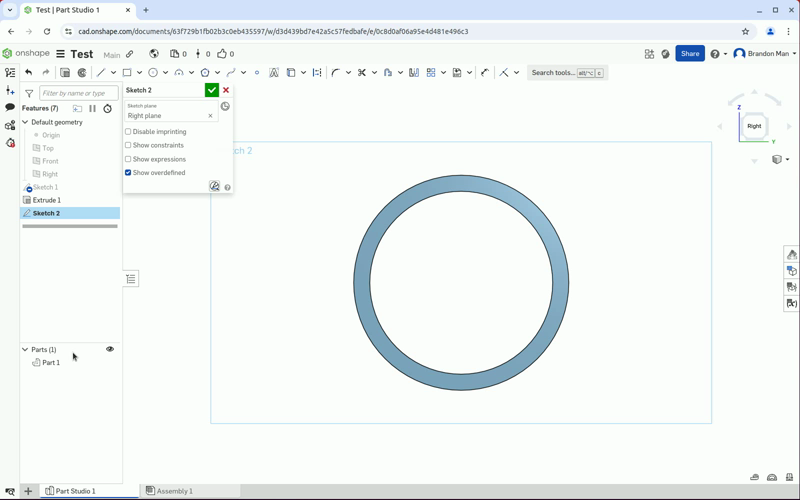
key(y)
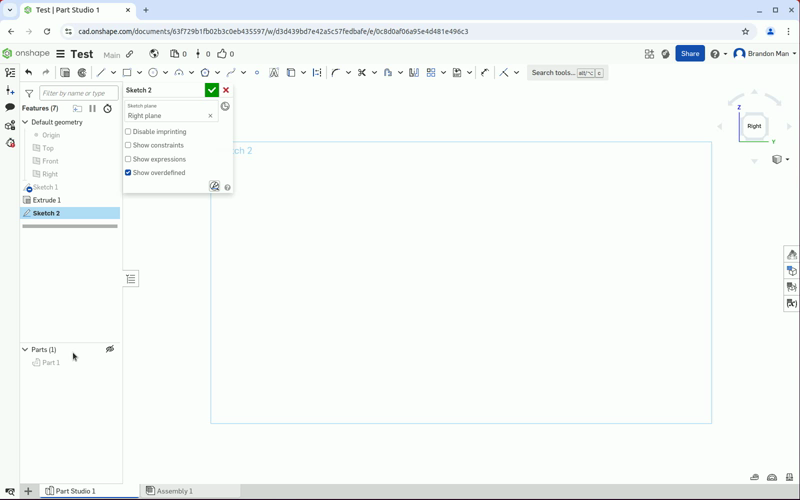
key(c)
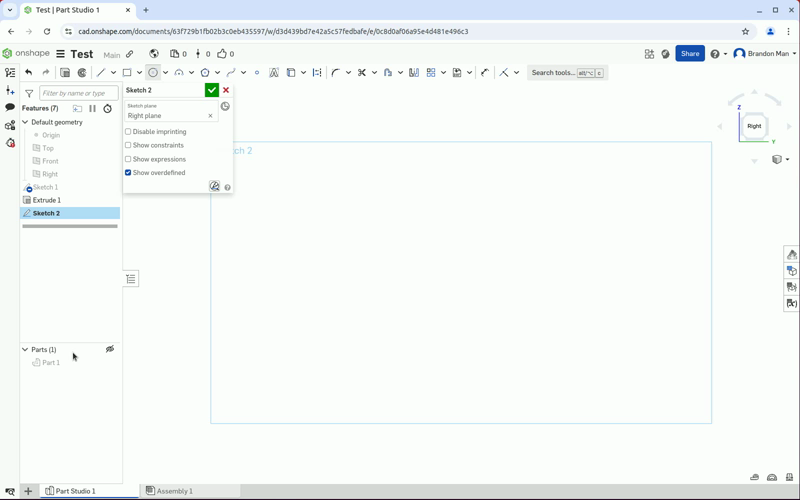
key_down(shift)
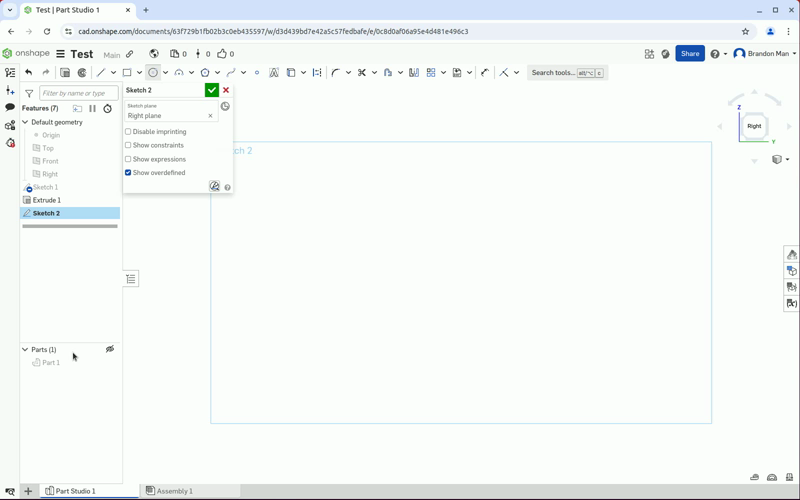
mouse_move(461, 282)
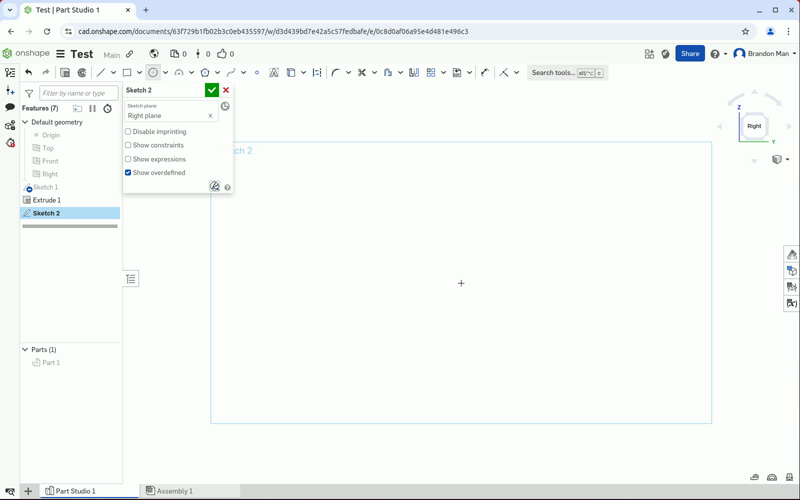
click(461, 282)
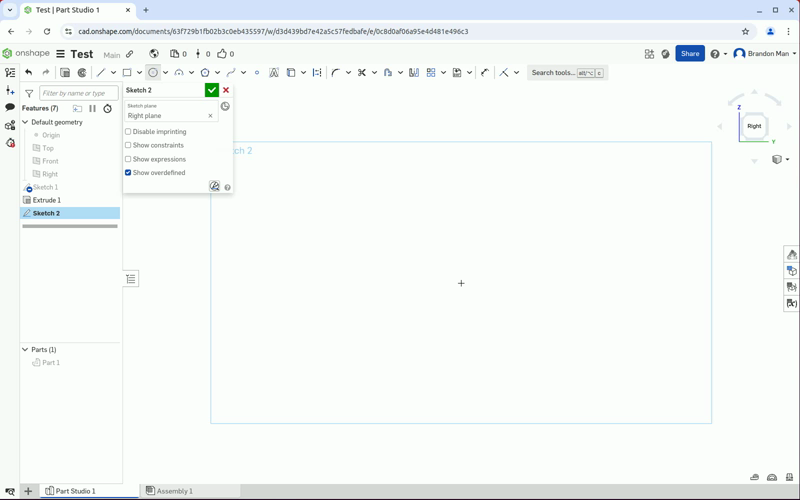
key_up(shift)
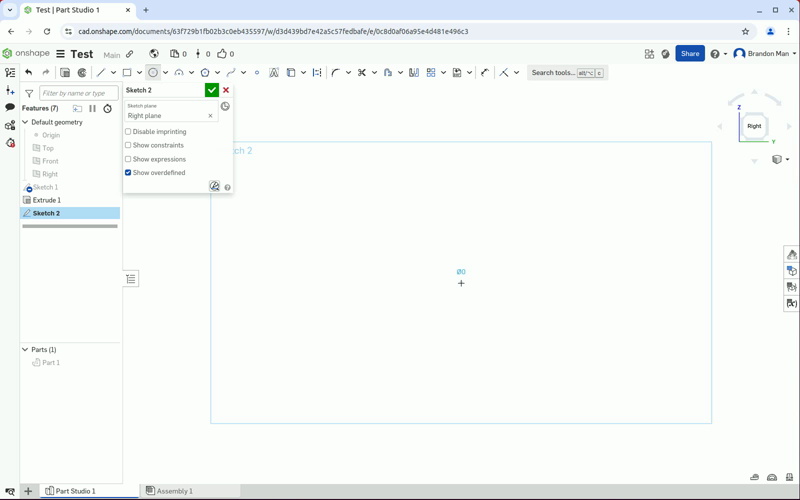
mouse_move(554, 282)
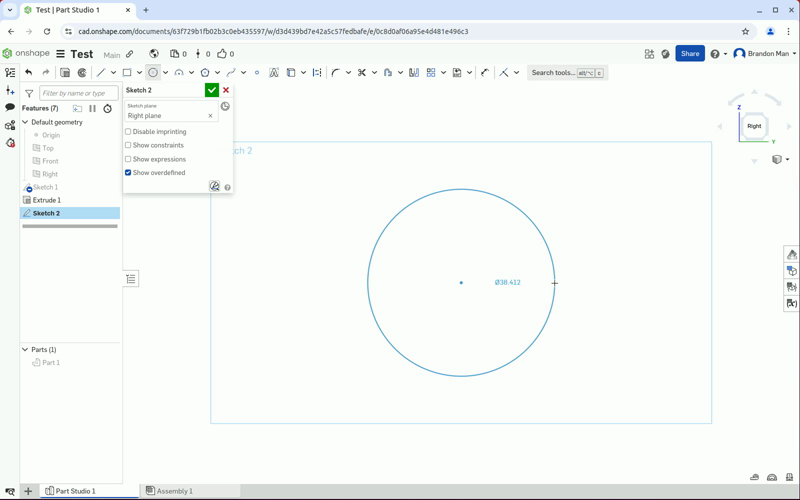
click(554, 282)
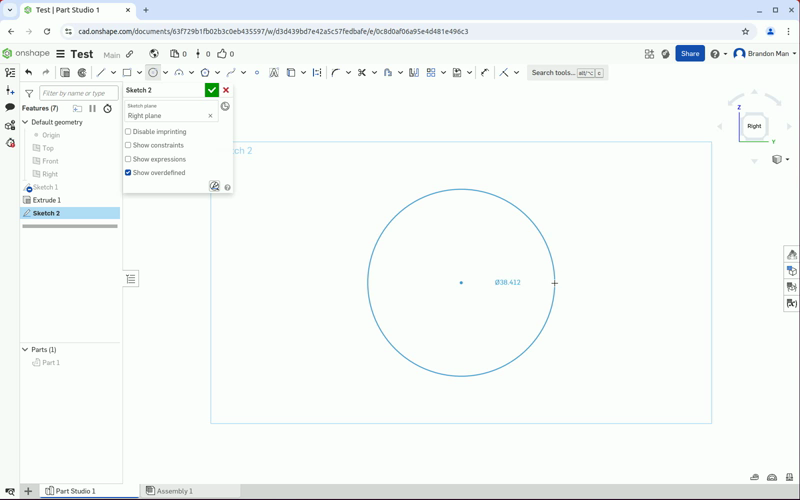
key(esc)
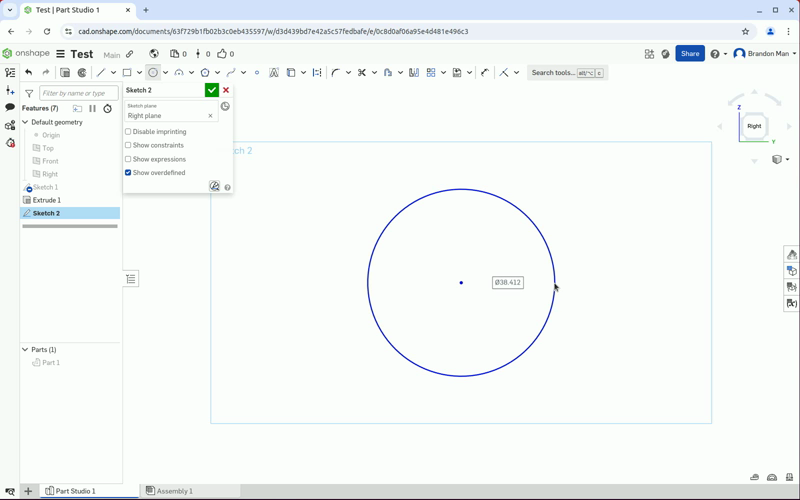
key(a)
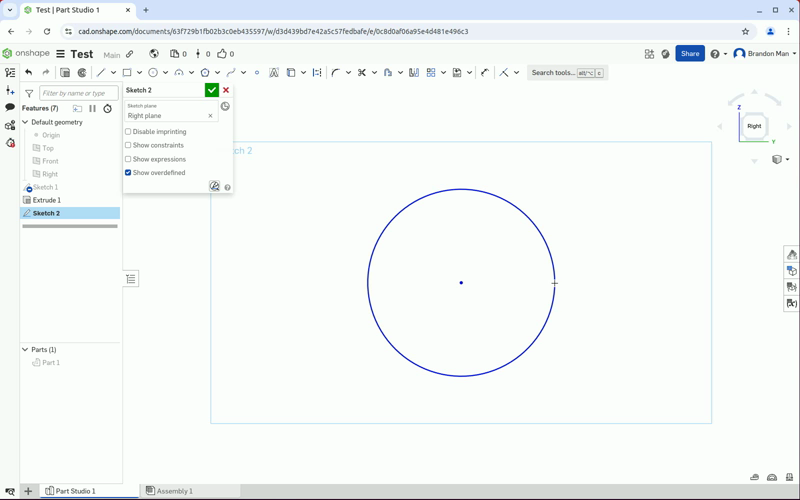
key_down(shift)
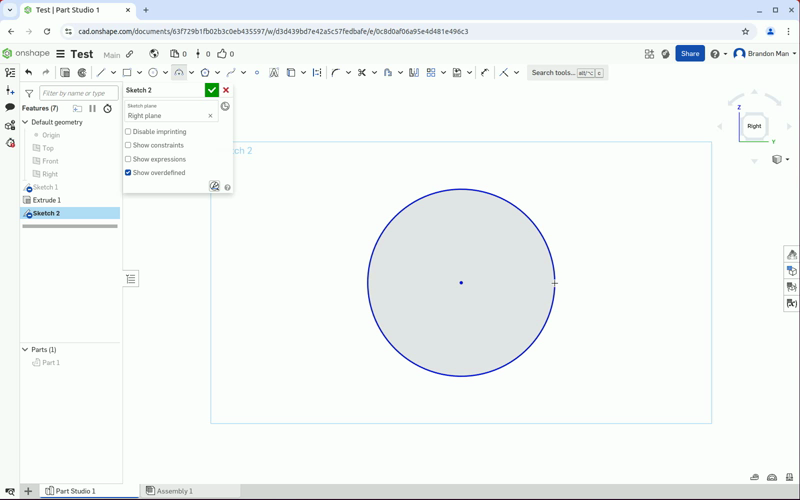
mouse_move(436, 333)
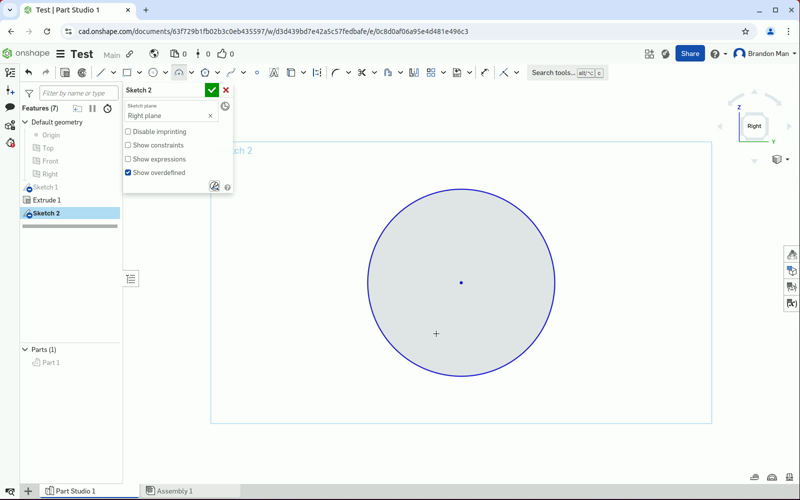
click(436, 333)
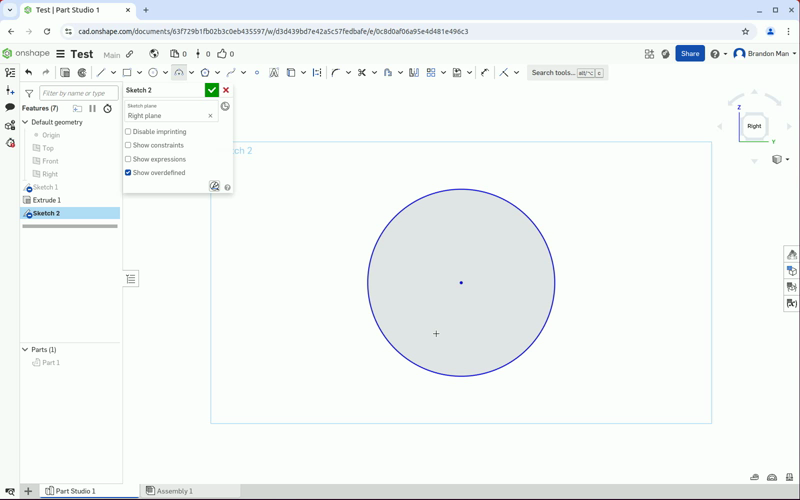
key_up(shift)
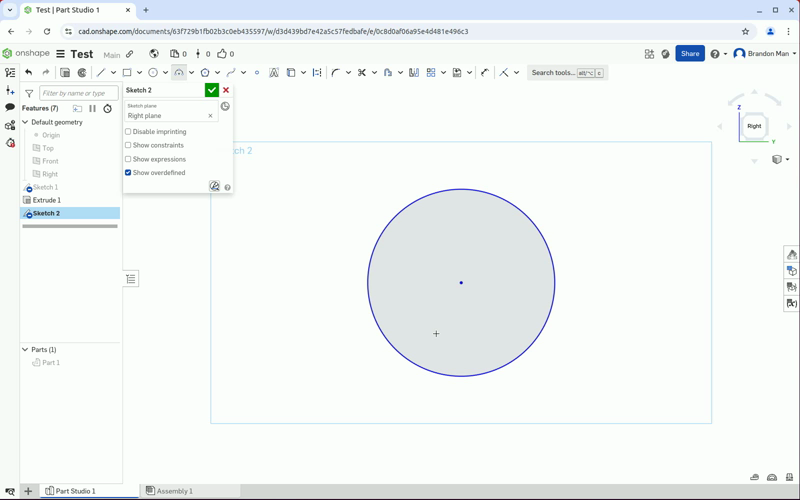
key_down(shift)
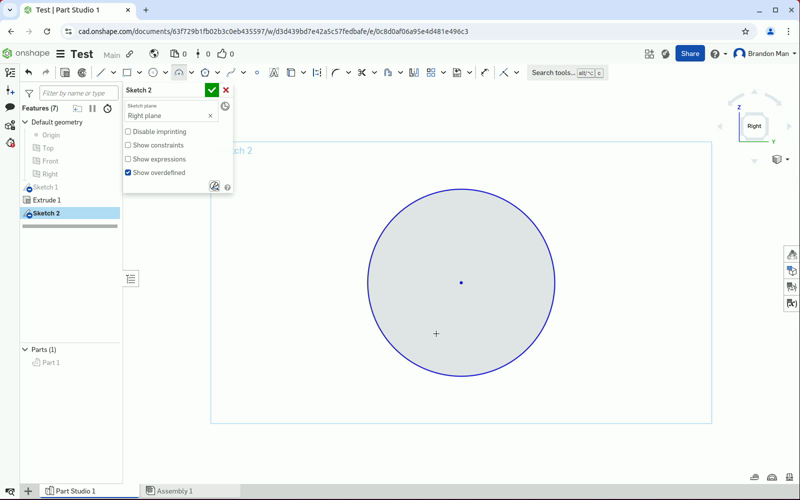
mouse_move(484, 333)
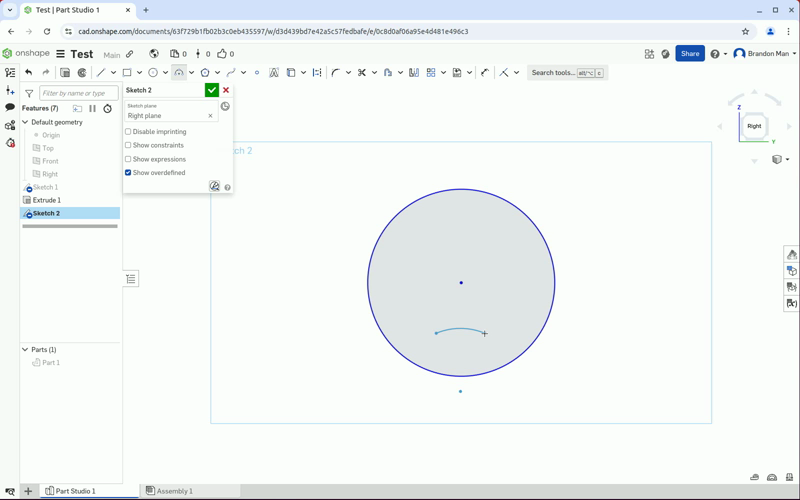
click(484, 333)
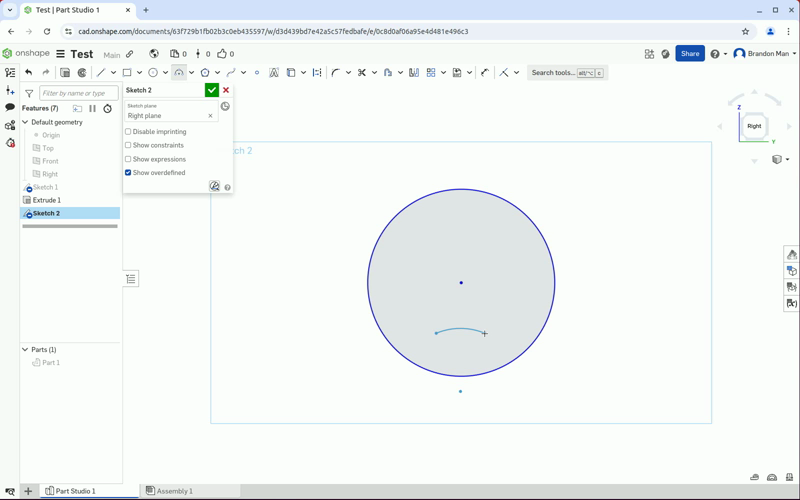
mouse_move(460, 357)
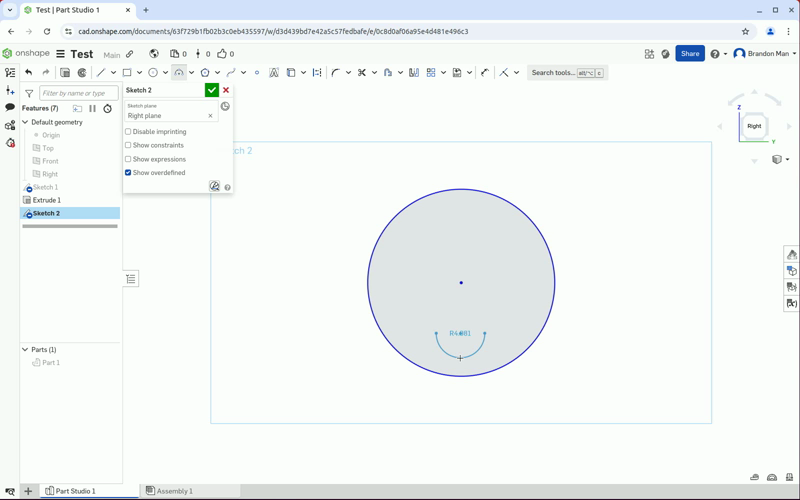
click(460, 357)
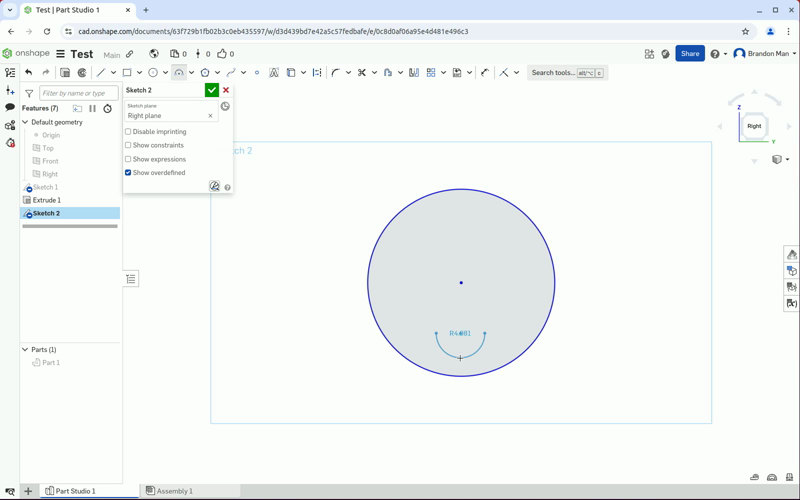
key_up(shift)
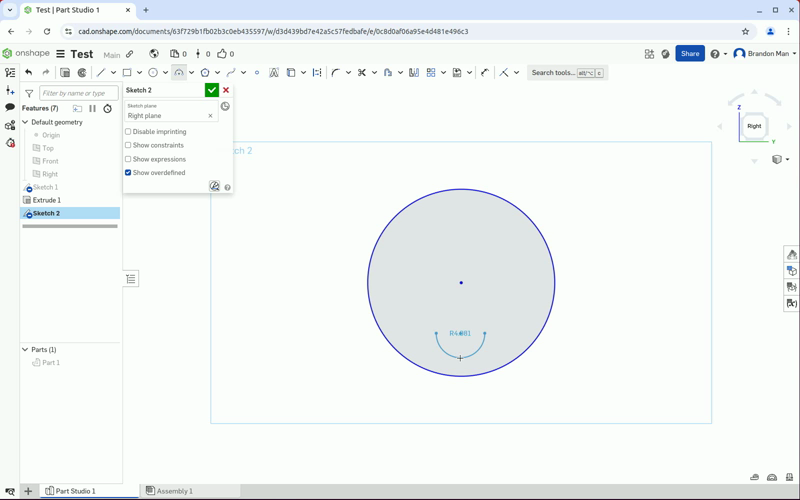
key(esc)
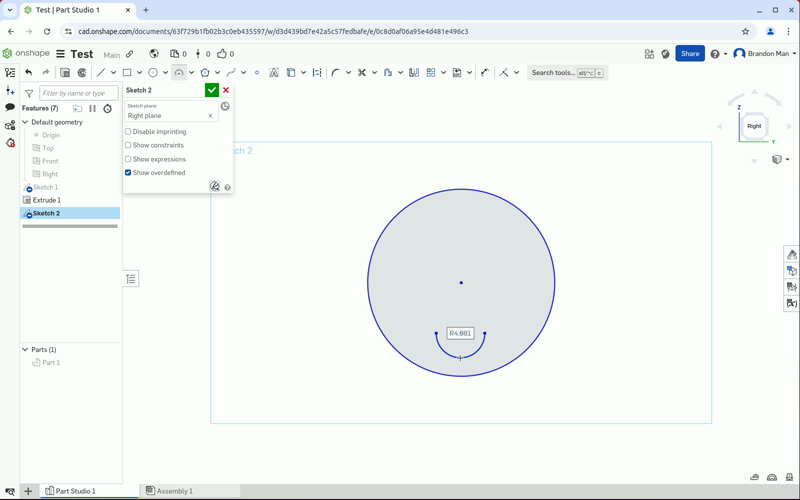
key(l)
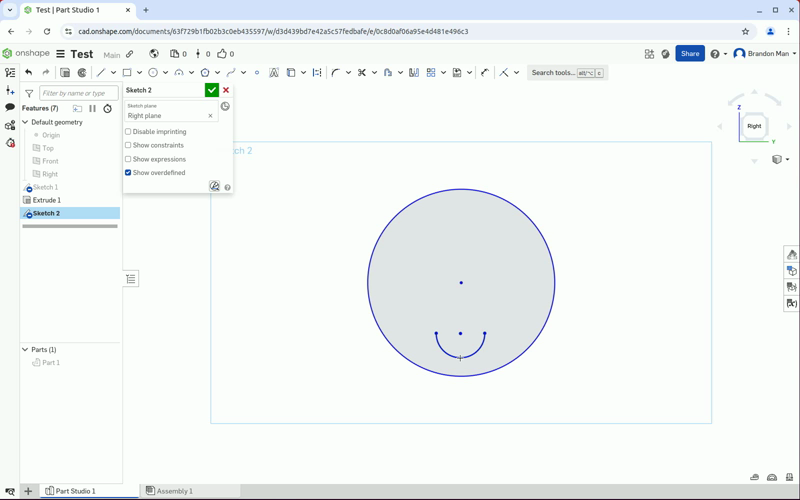
mouse_move(484, 333)
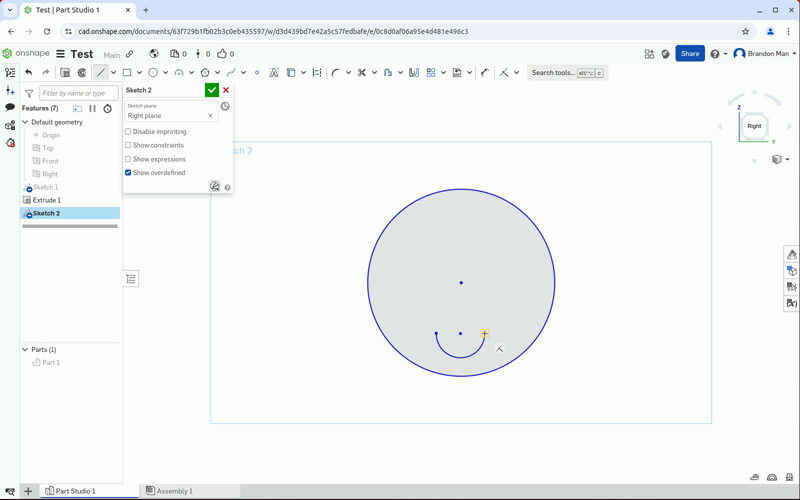
click(484, 333)
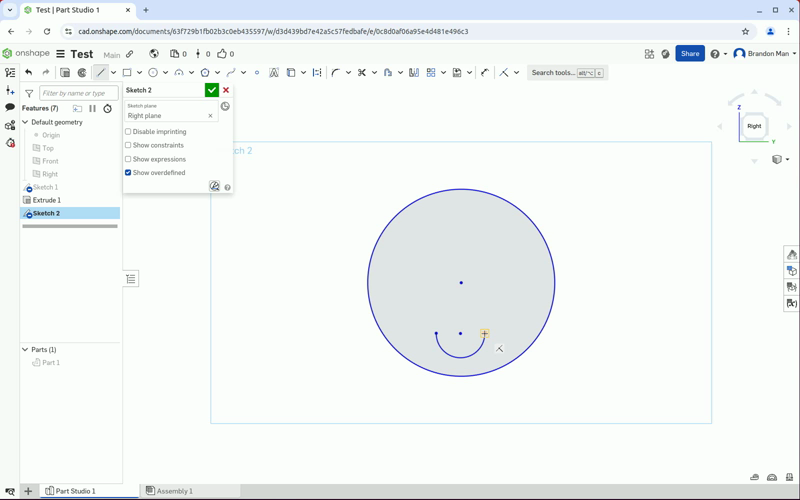
key_down(shift)
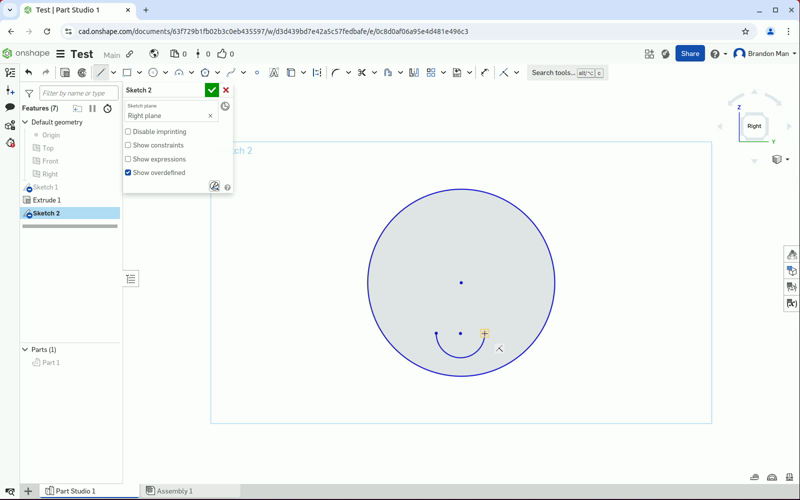
mouse_move(514, 333)
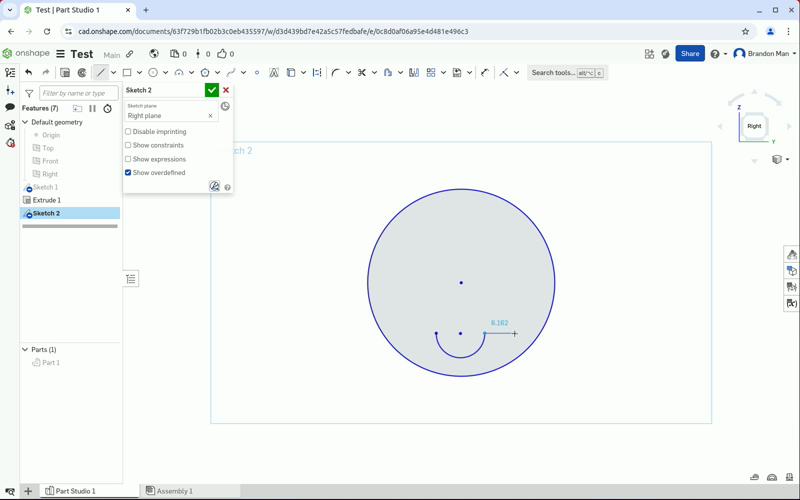
mouse_move(484, 294)
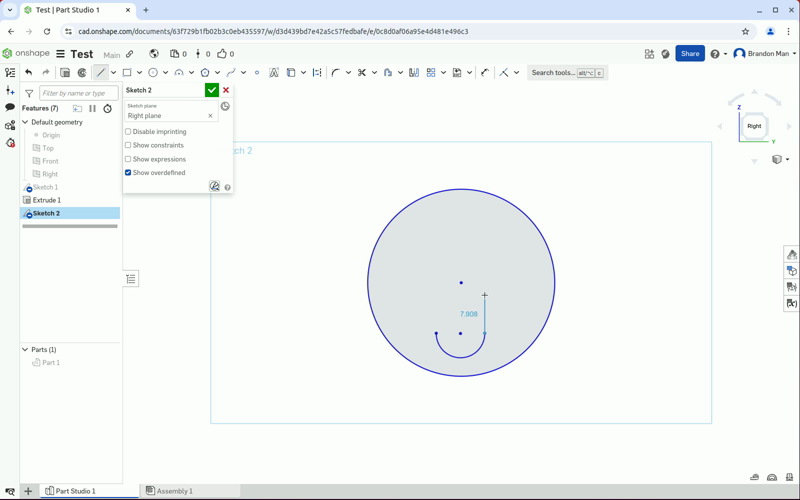
click(484, 294)
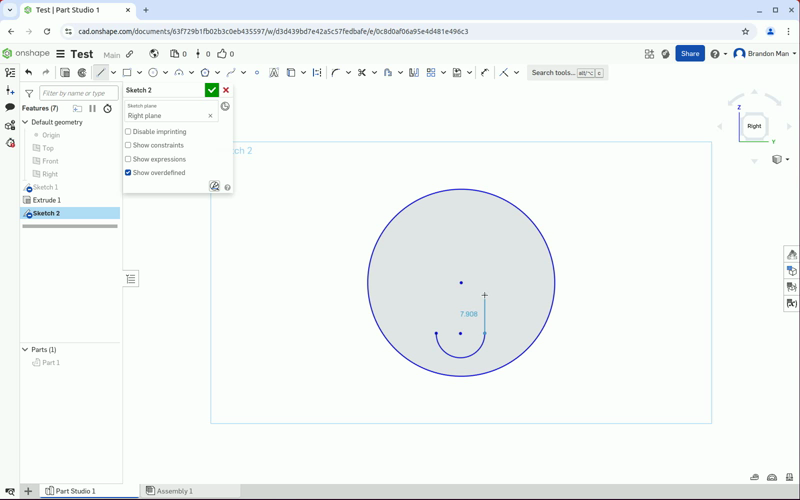
key_up(shift)
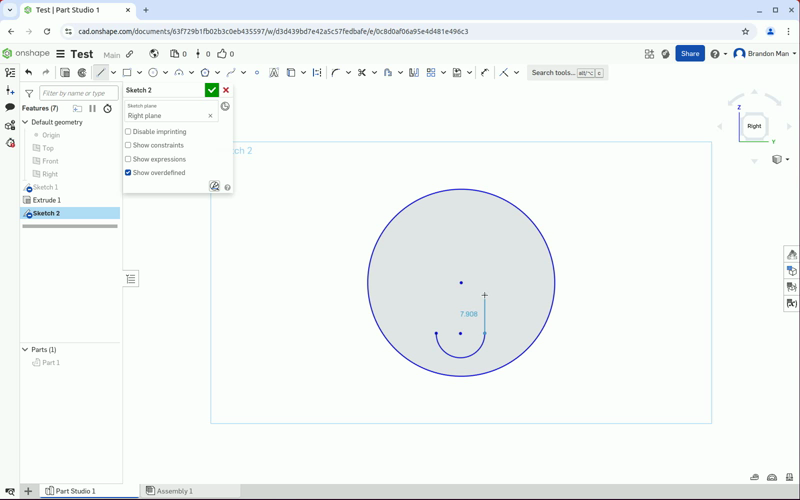
key(esc)
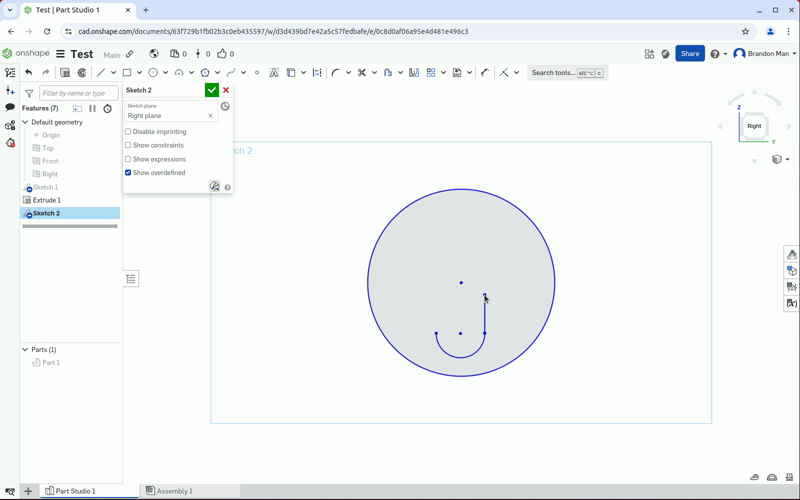
key(a)
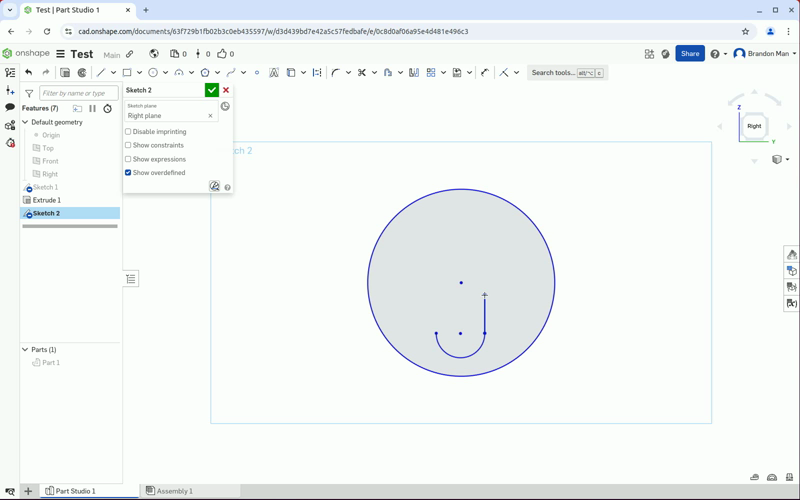
mouse_move(484, 294)
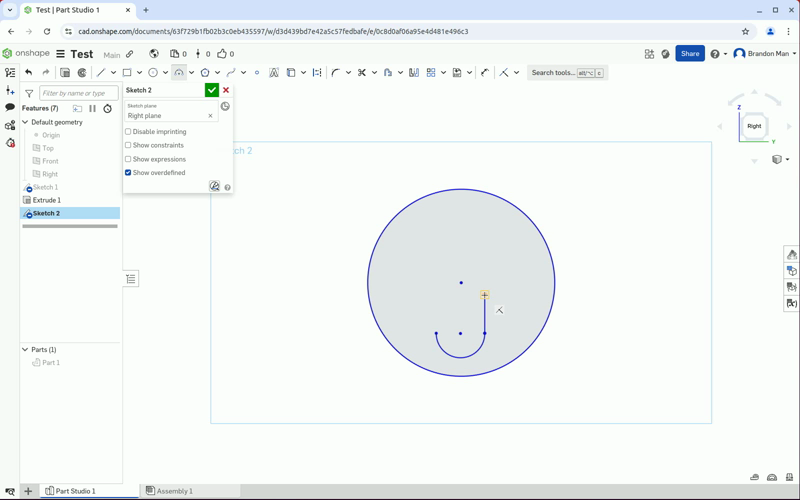
click(484, 294)
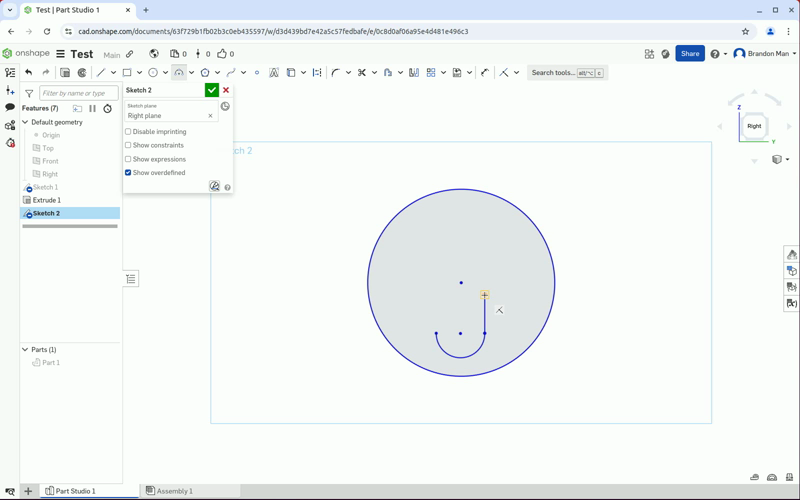
key_down(shift)
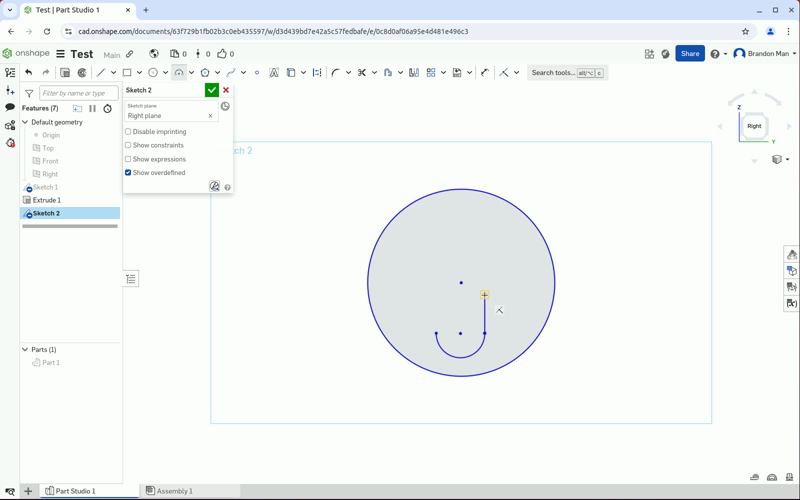
mouse_move(436, 294)
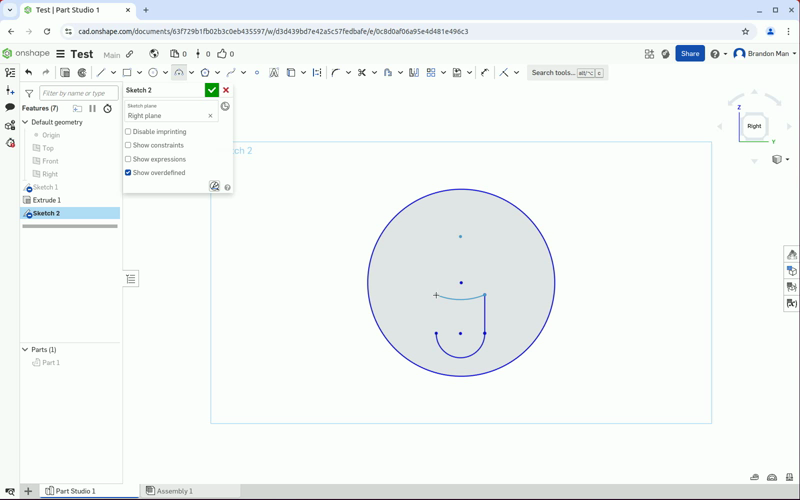
click(436, 294)
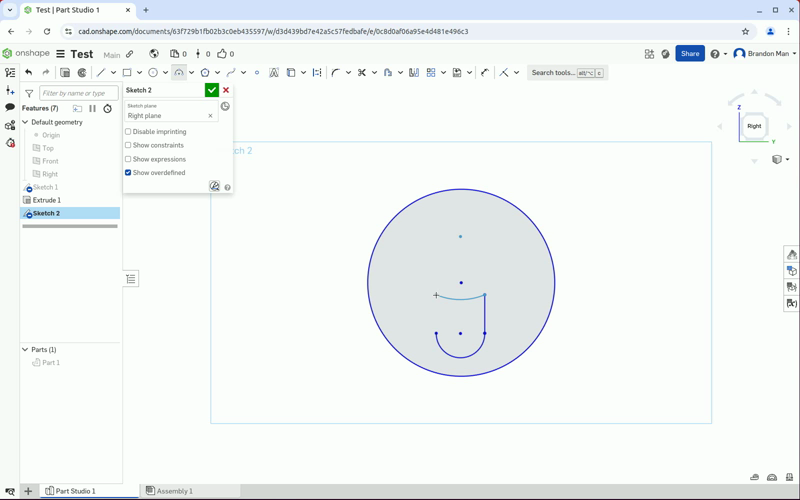
mouse_move(460, 195)
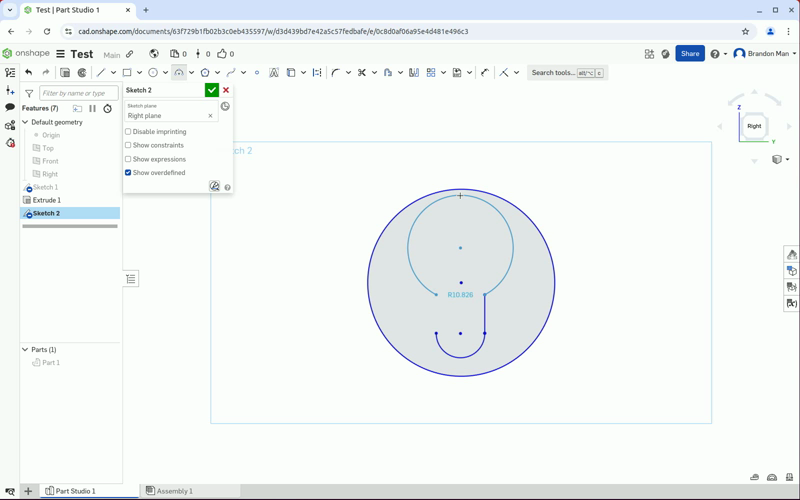
click(460, 195)
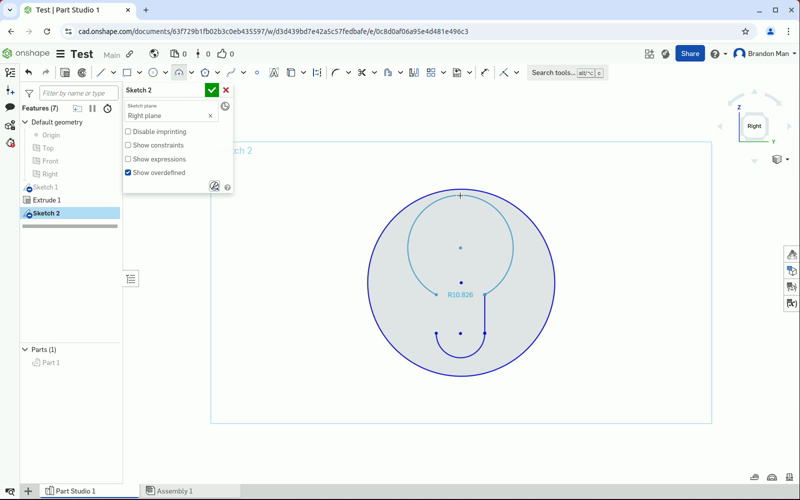
key_up(shift)
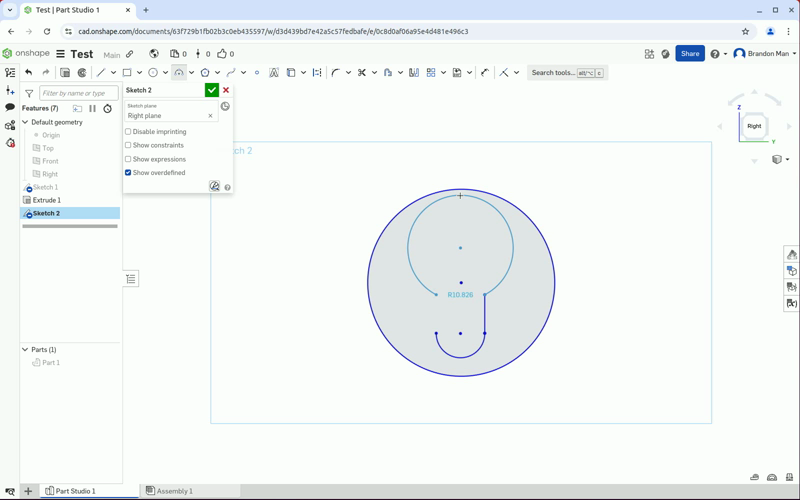
key(esc)
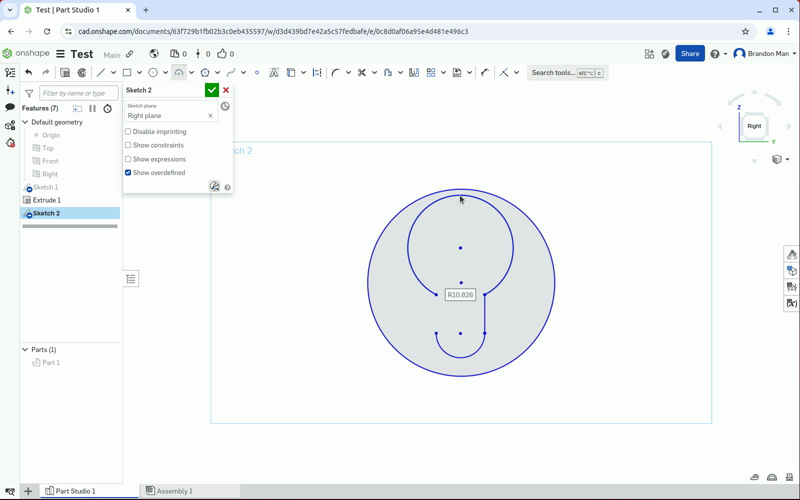
key(l)
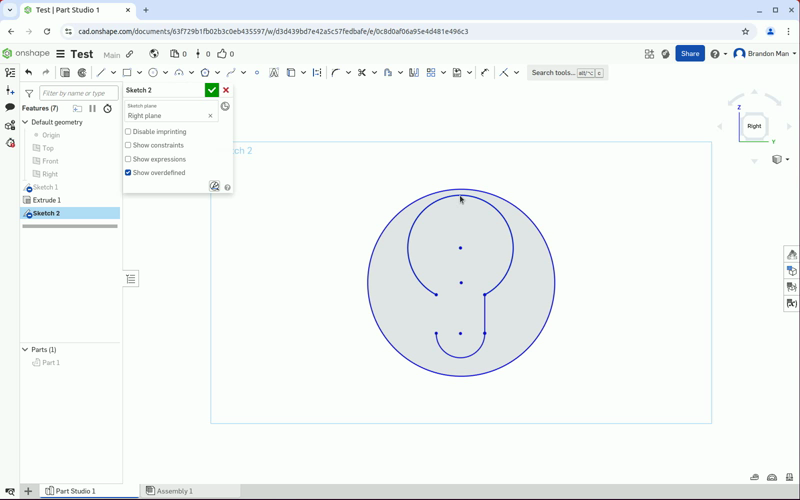
mouse_move(436, 294)
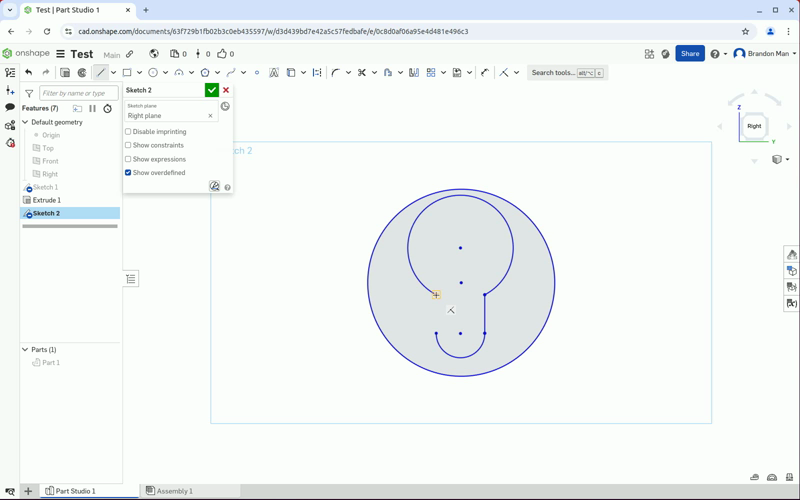
click(436, 294)
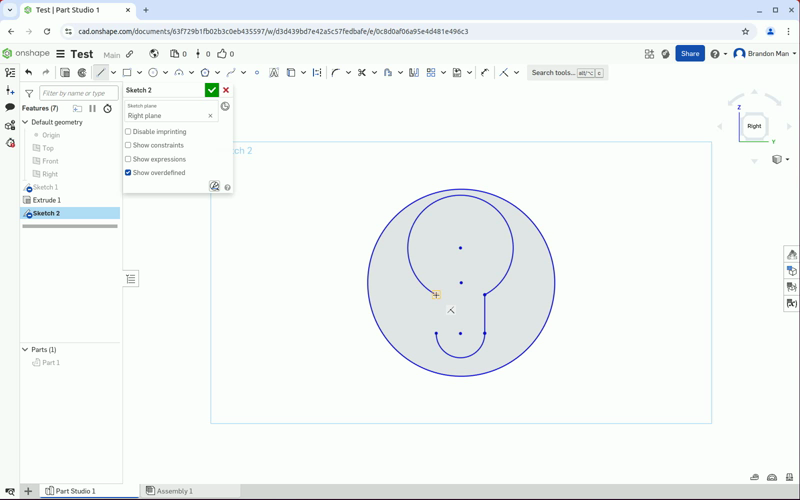
mouse_move(466, 294)
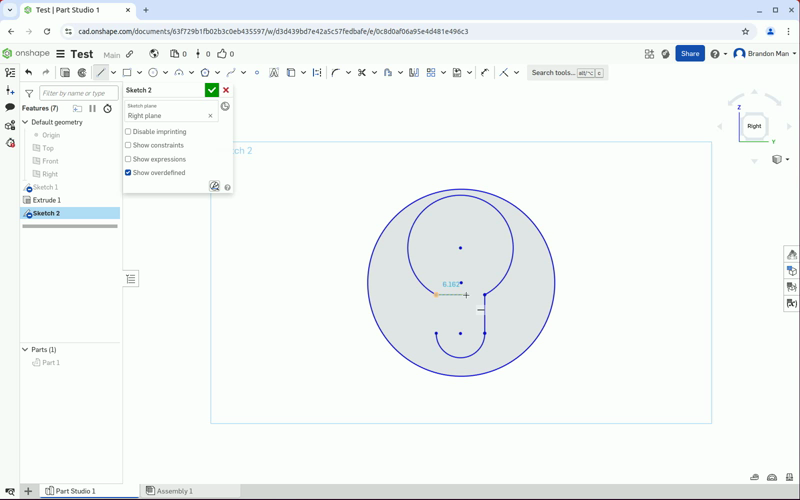
key_down(shift)
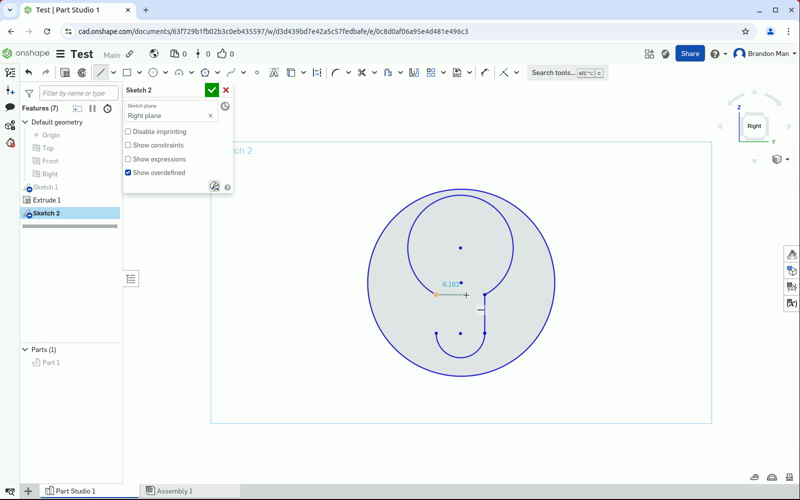
mouse_move(436, 333)
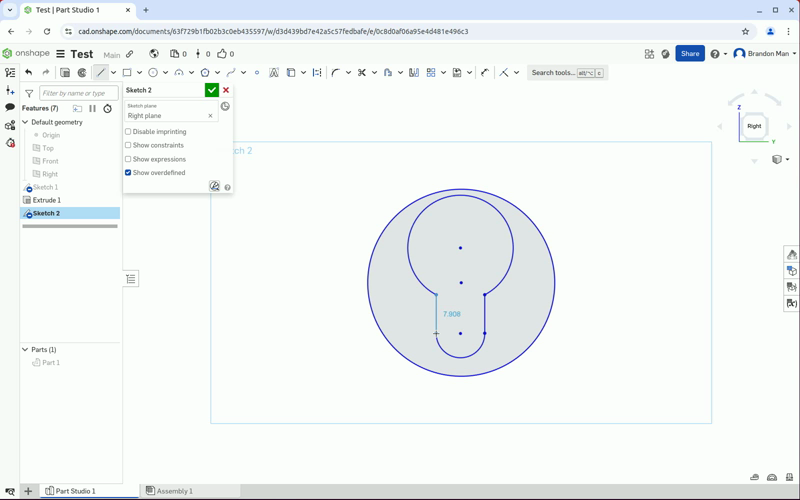
key_up(shift)
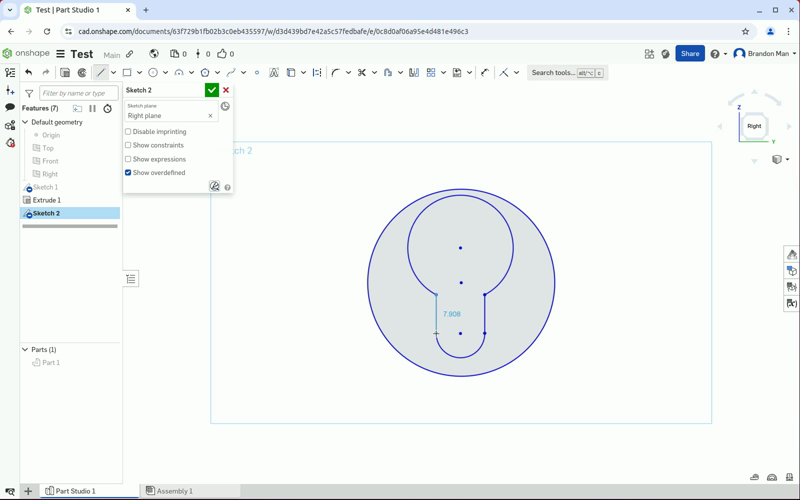
click(436, 333)
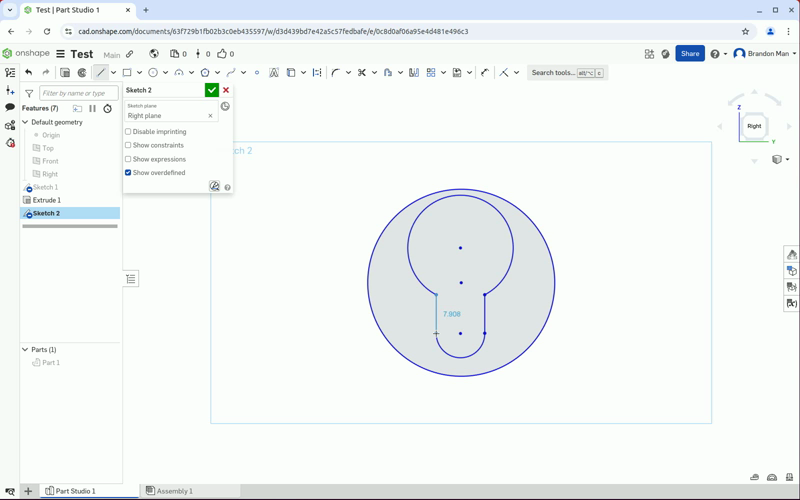
key(esc)
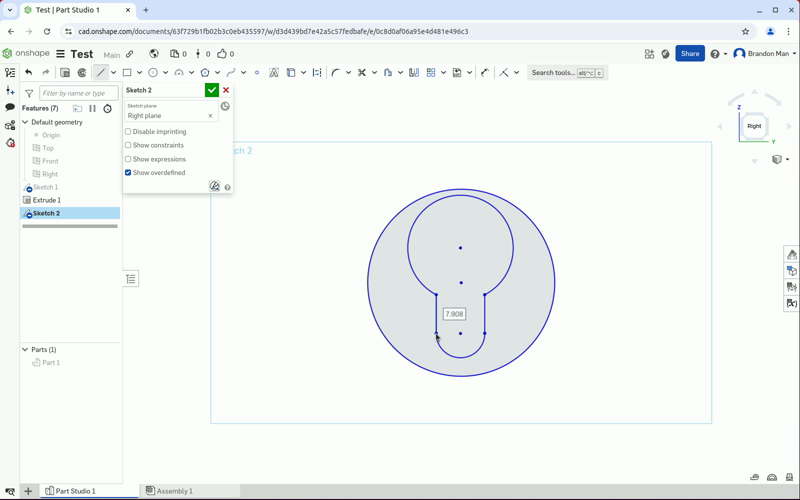
mouse_move(397, 324)
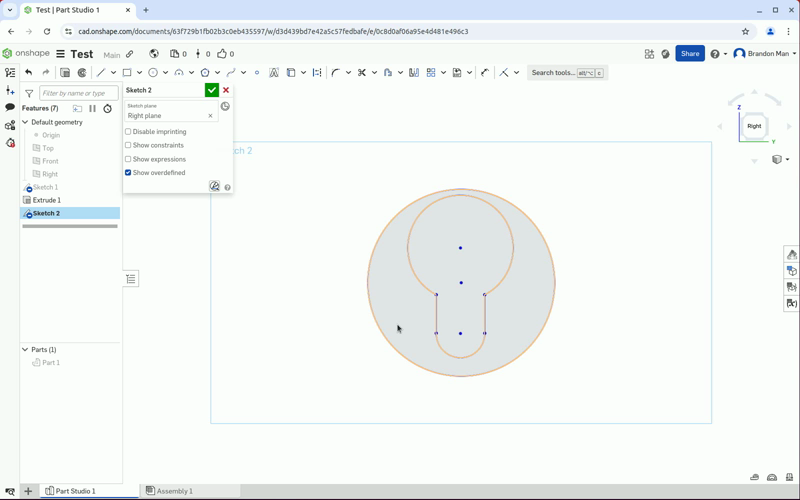
click(397, 324)
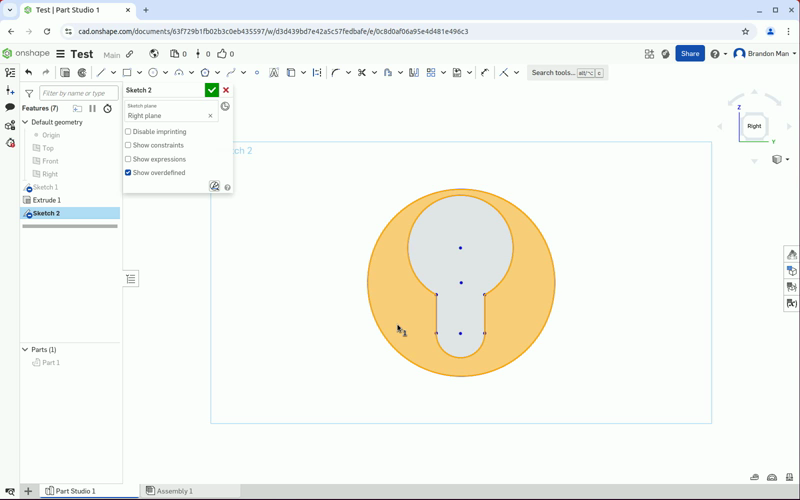
mouse_move(73, 352)
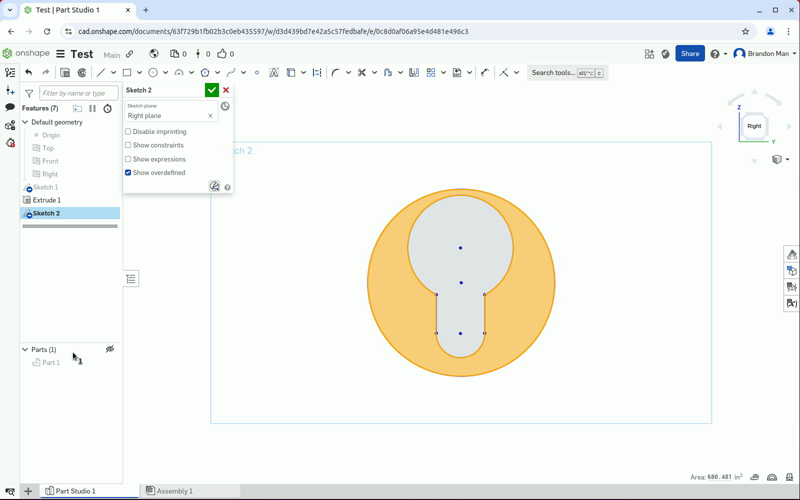
key(shift+y)
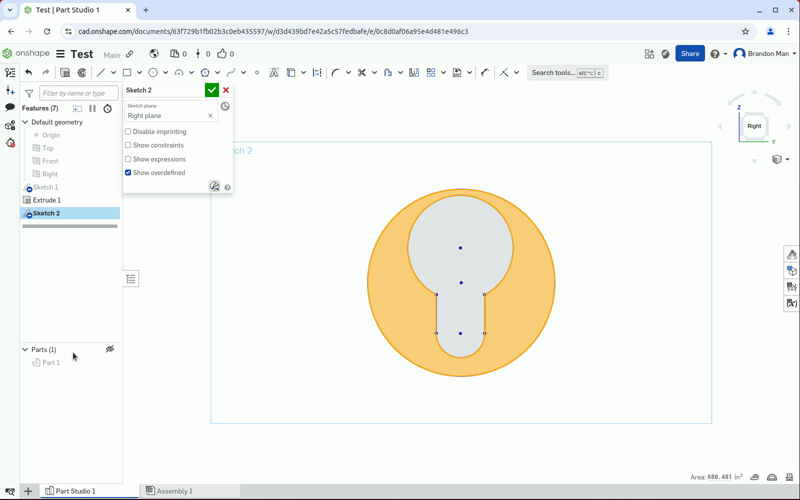
key(shift+e)
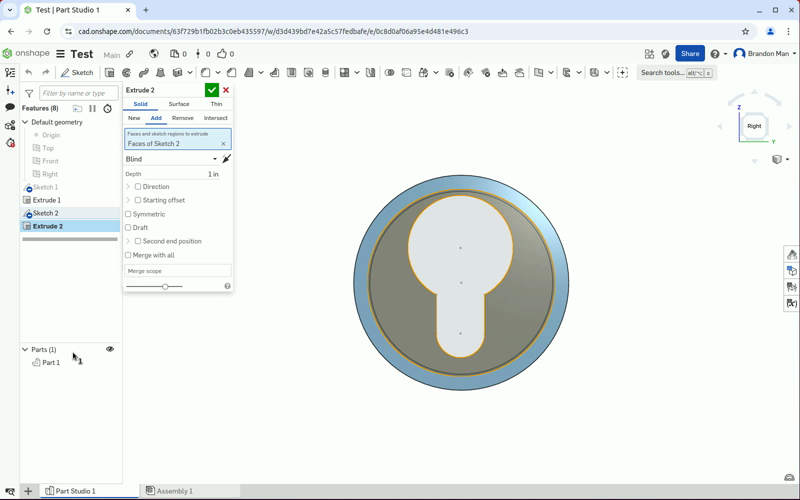
mouse_move(143, 106)
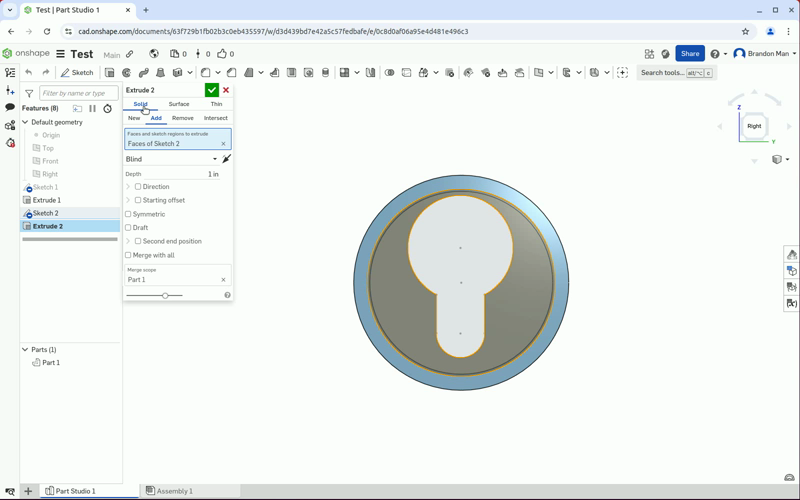
click(143, 106)
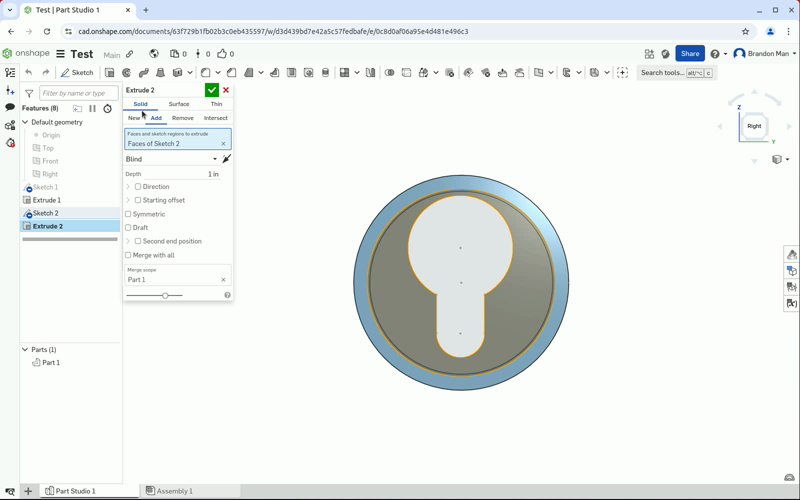
mouse_move(137, 120)
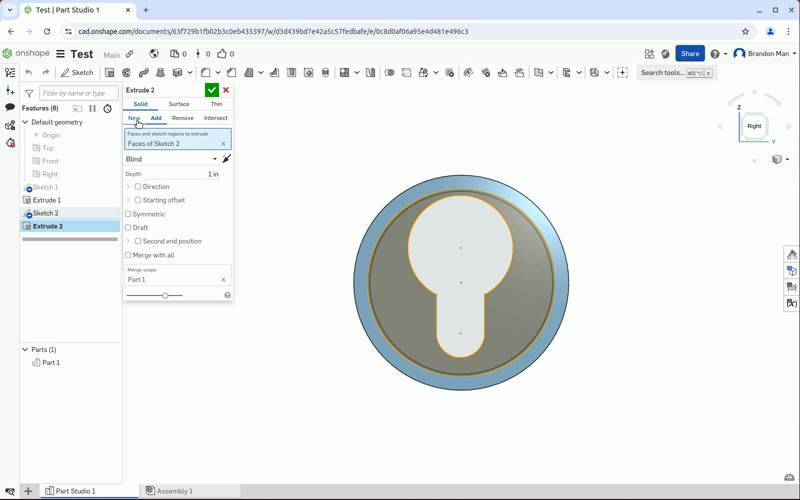
click(137, 120)
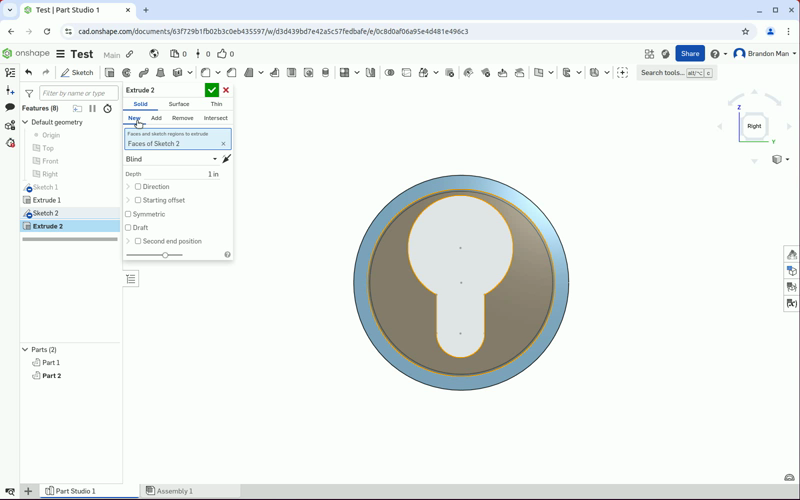
key(tab, 4)
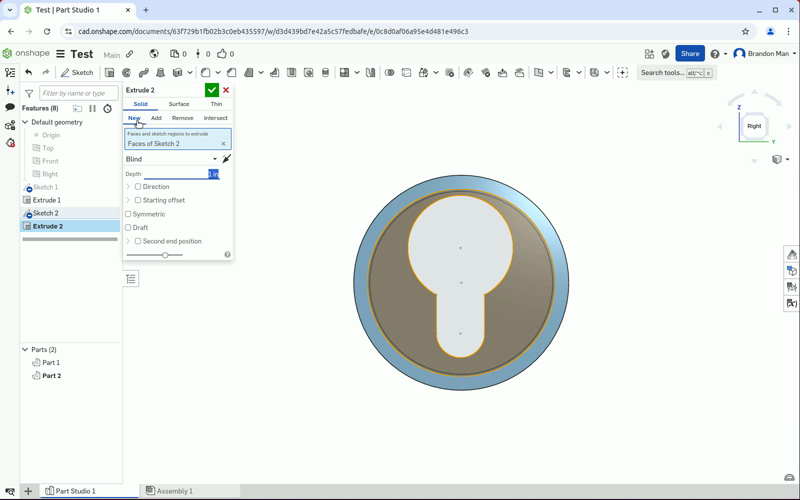
text(5.777)
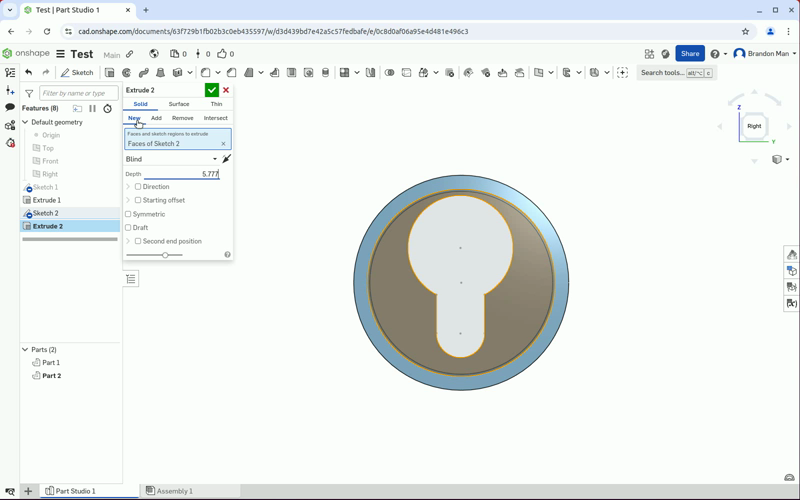
key(enter)
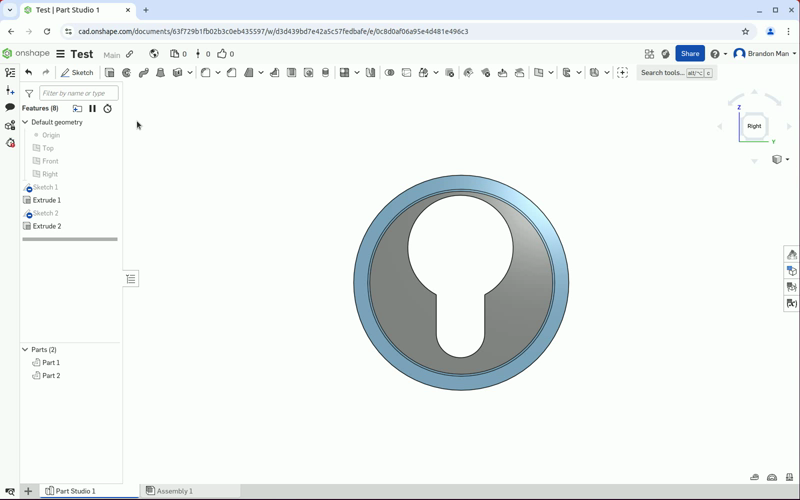
key(shift+h)
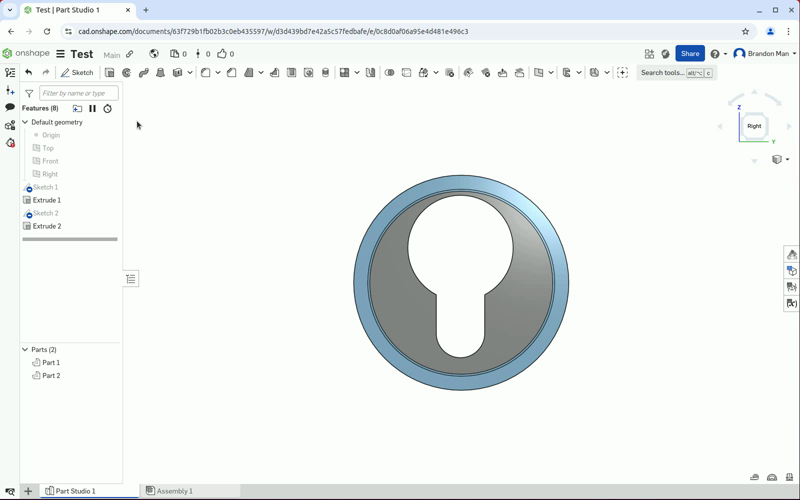
key(shift+h)
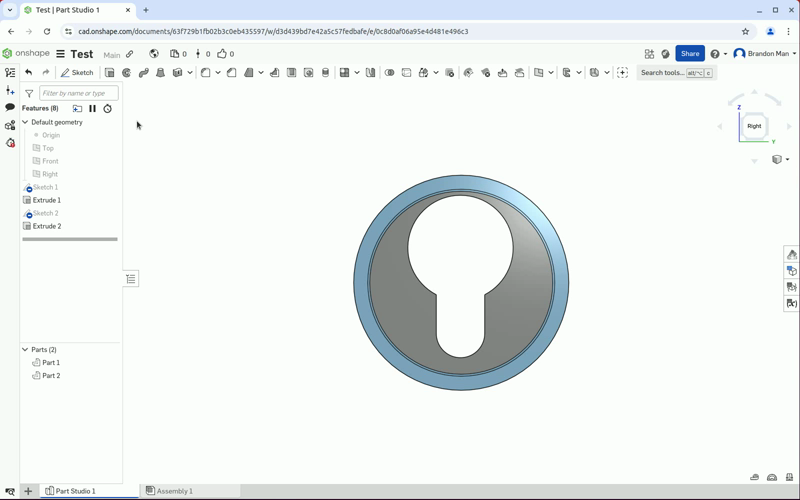
mouse_move(73, 189)
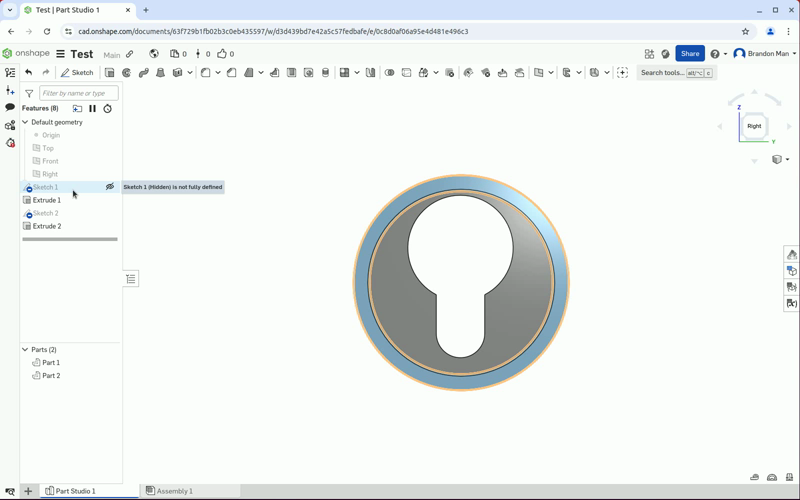
click(73, 189)
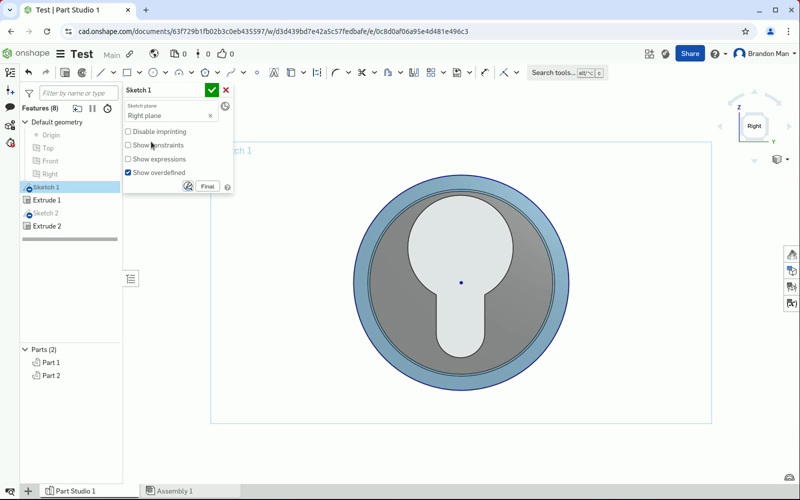
mouse_move(229, 92)
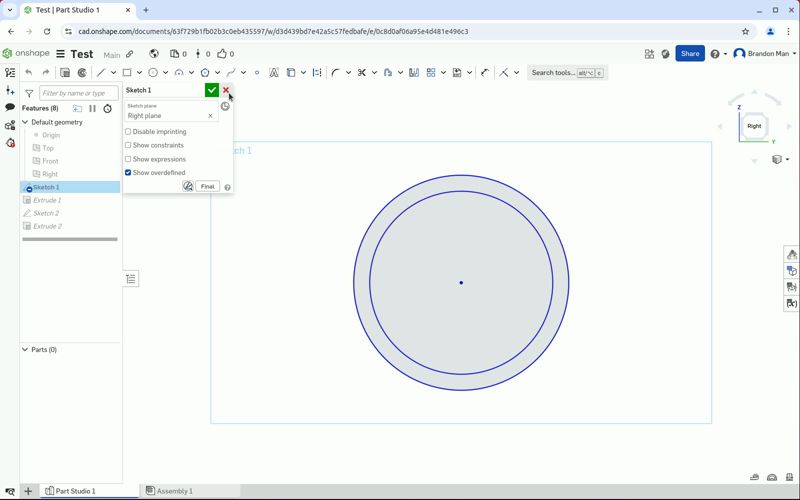
click(229, 92)
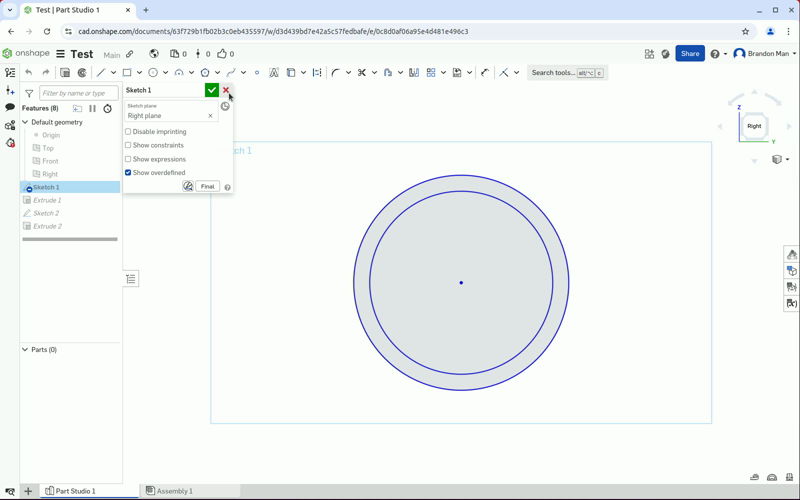
key(shift+s)
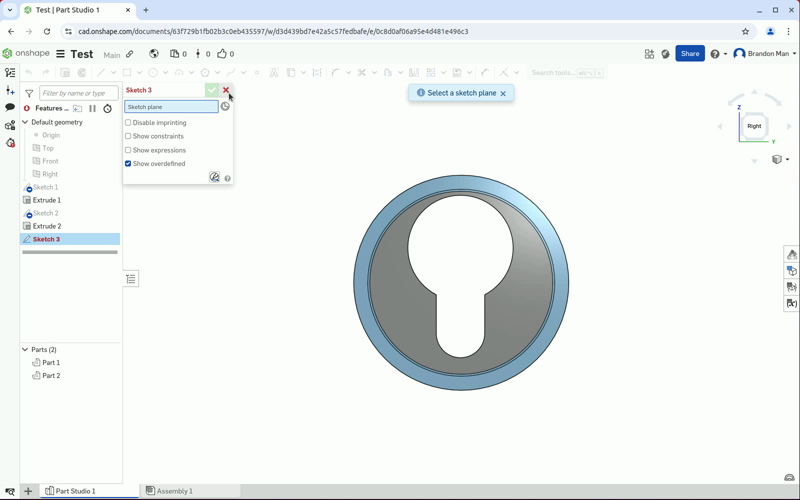
mouse_move(73, 176)
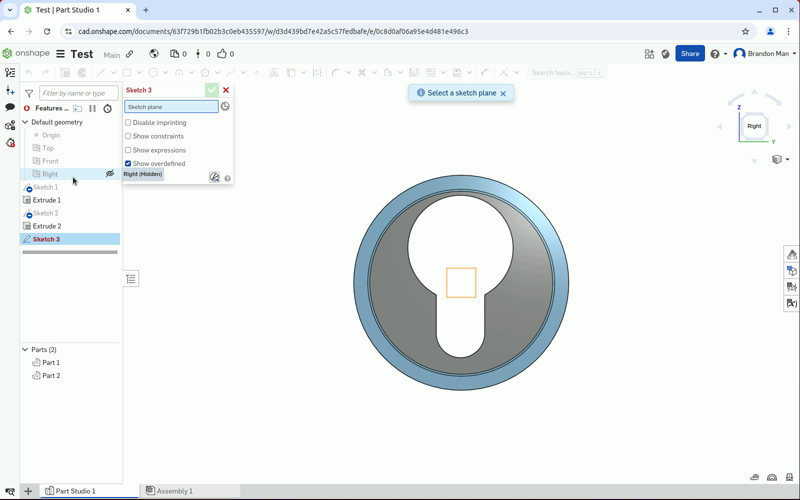
click(73, 176)
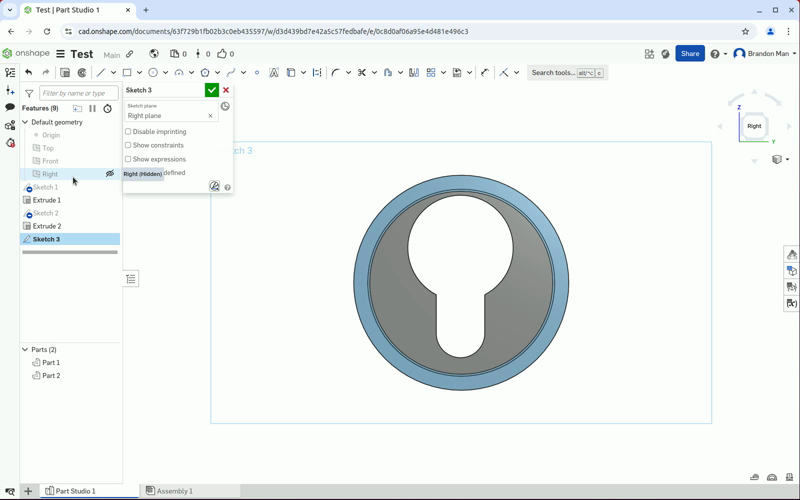
mouse_move(73, 352)
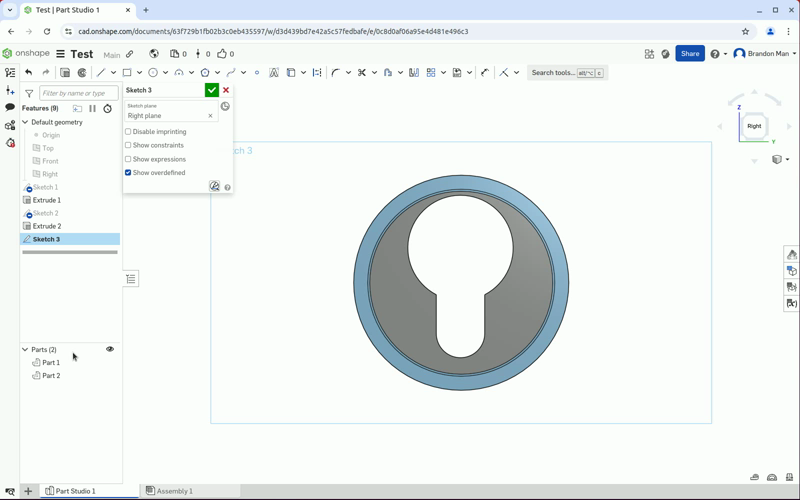
key(y)
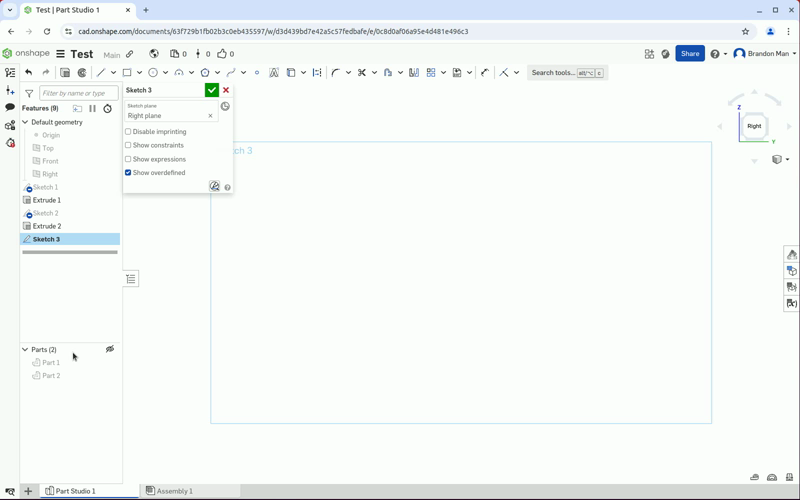
key(c)
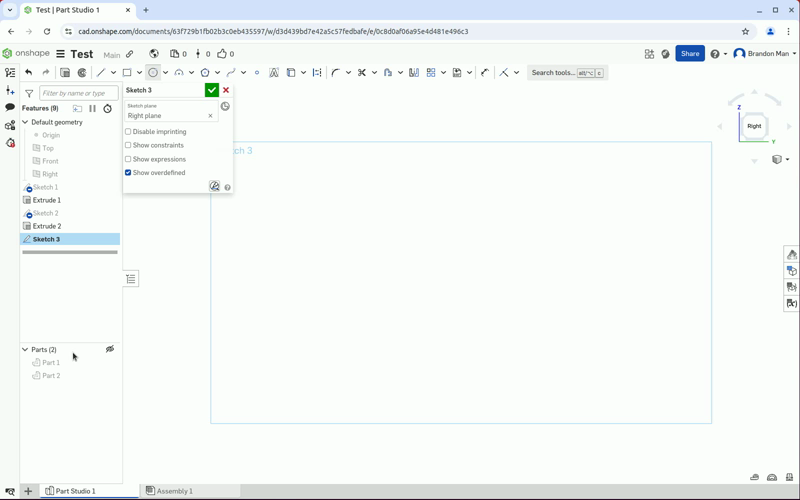
key_down(shift)
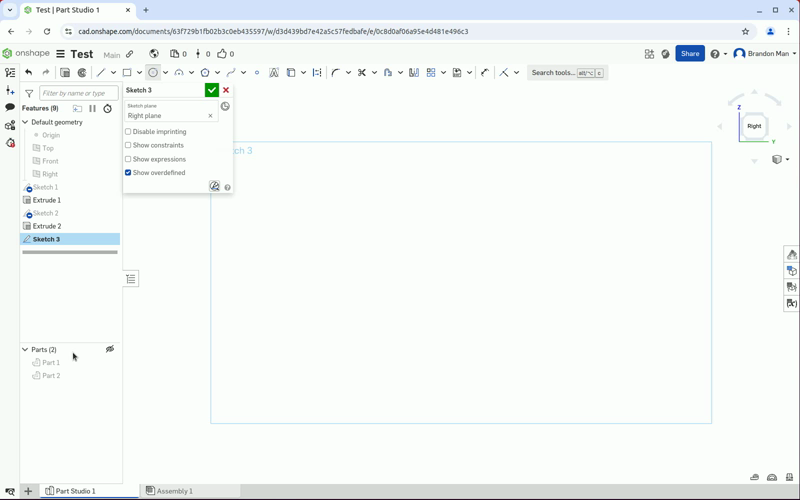
mouse_move(461, 282)
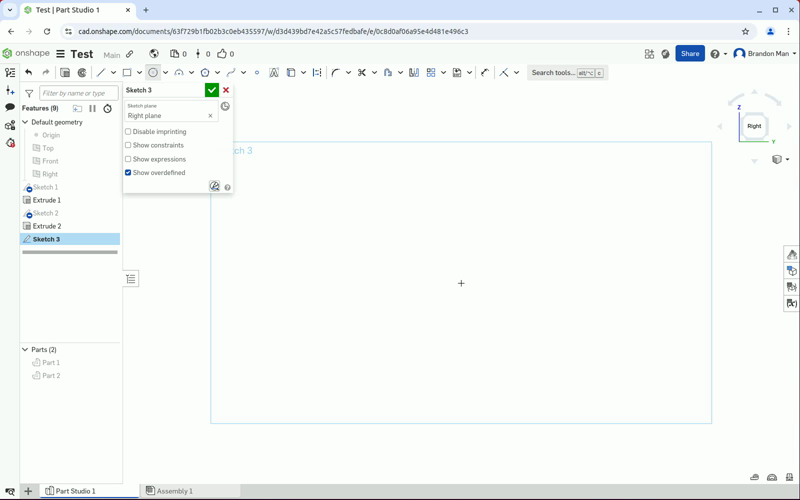
click(461, 282)
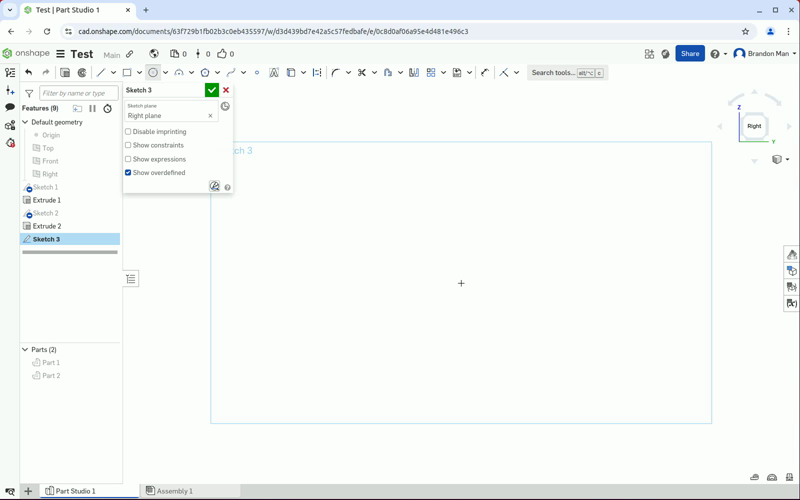
key_up(shift)
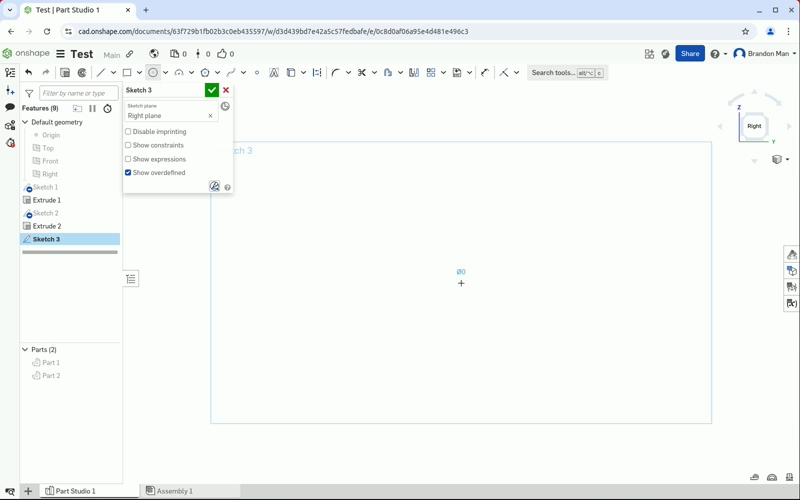
mouse_move(568, 282)
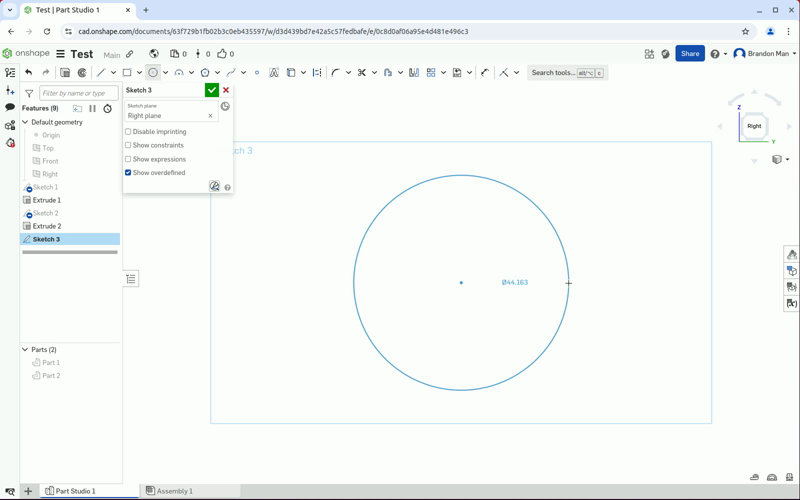
click(568, 282)
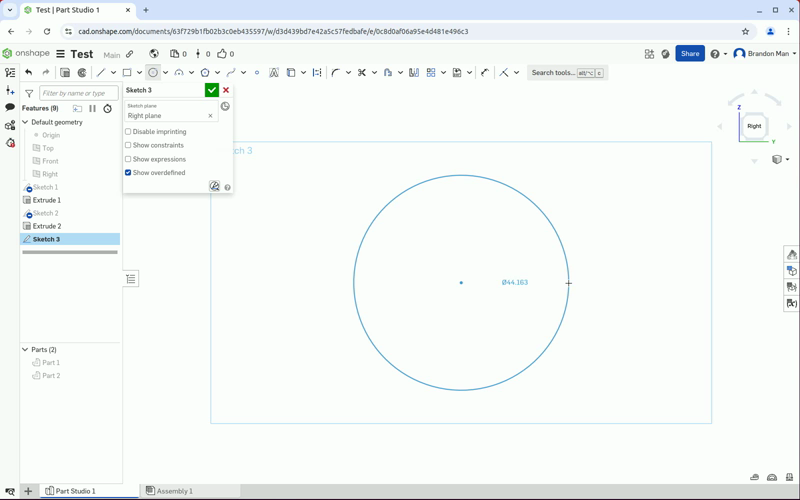
key(esc)
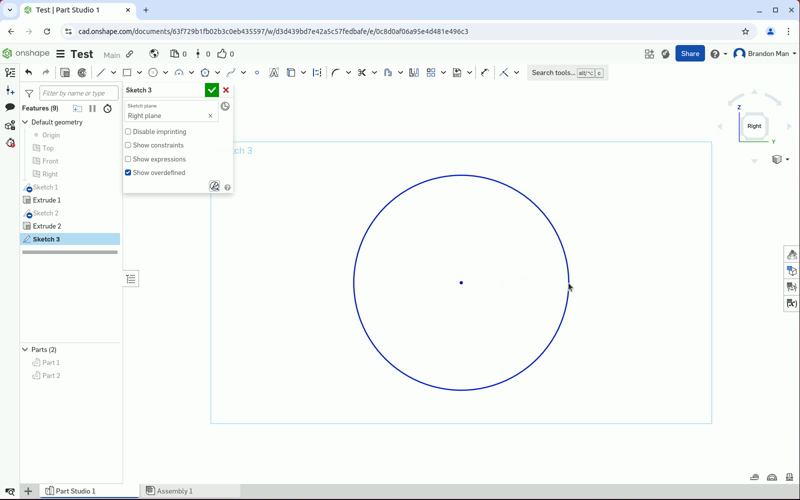
key(c)
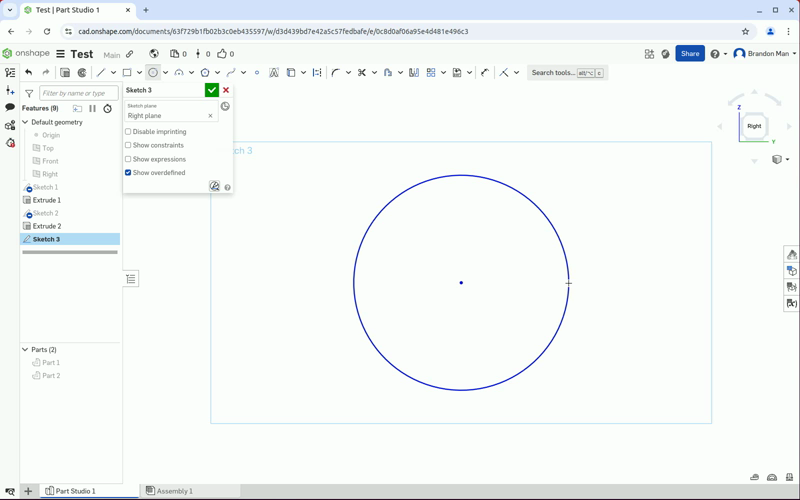
key_down(shift)
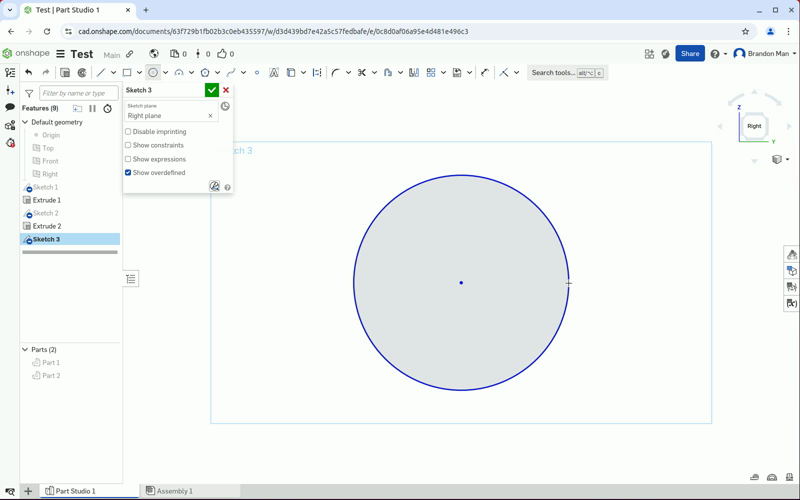
mouse_move(461, 282)
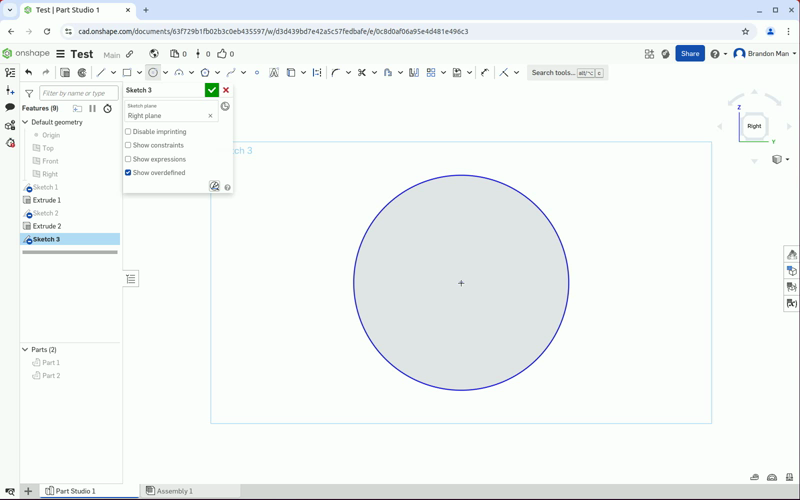
click(461, 282)
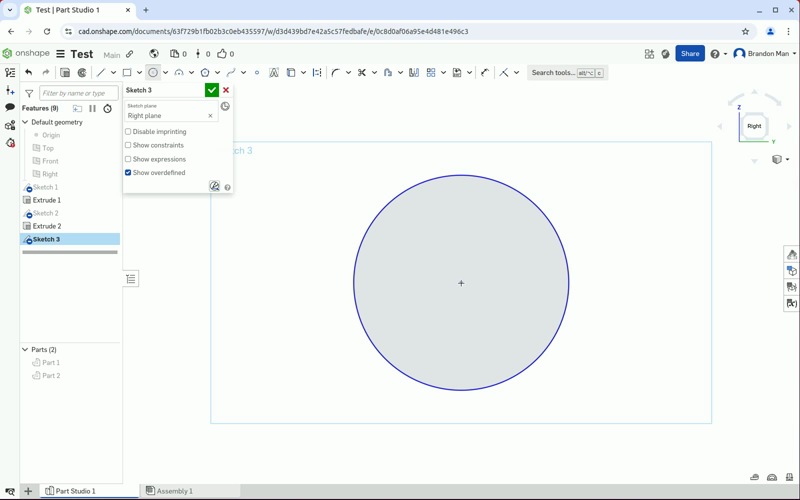
key_up(shift)
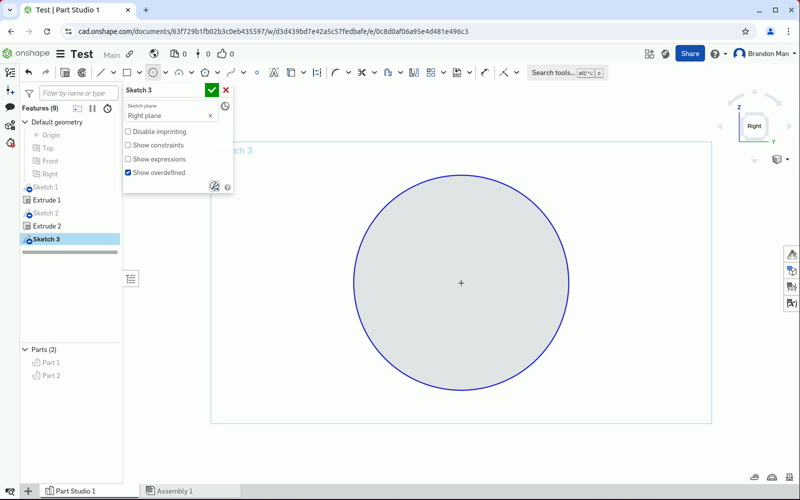
mouse_move(552, 282)
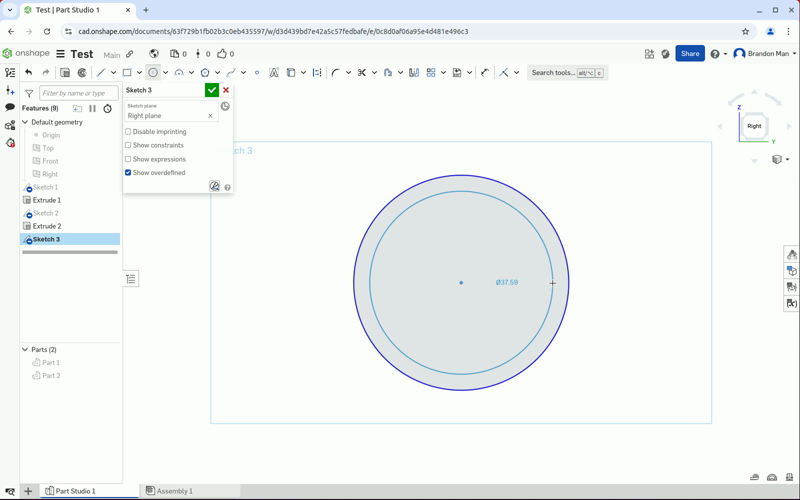
click(552, 282)
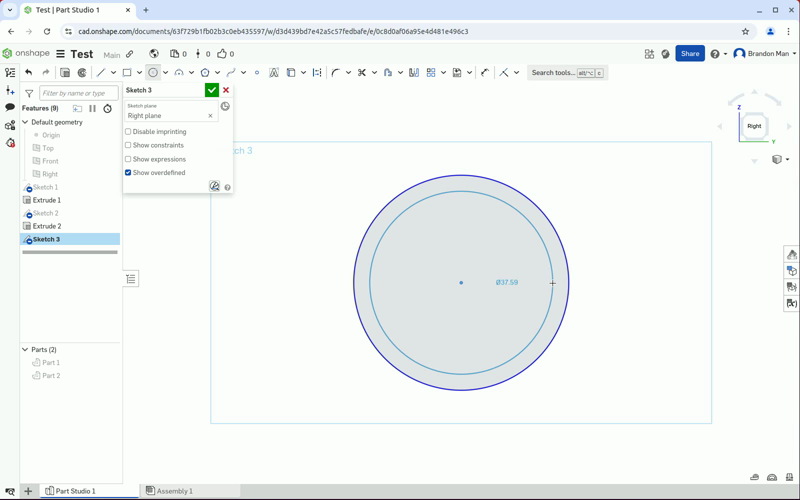
key(esc)
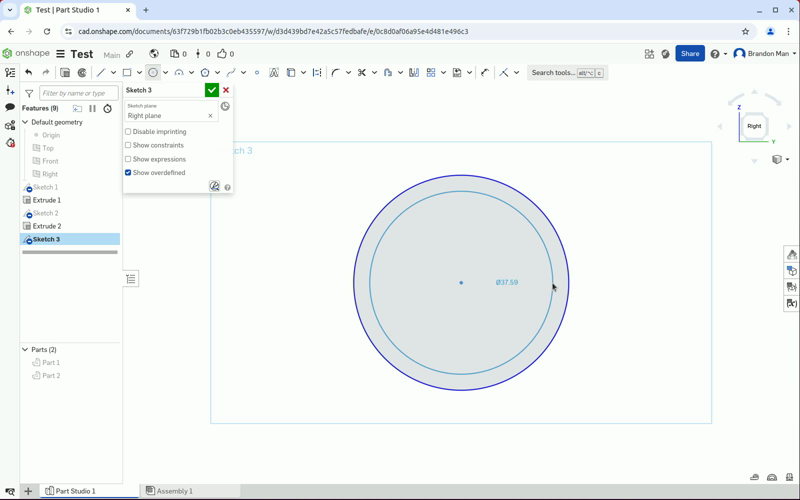
mouse_move(445, 184)
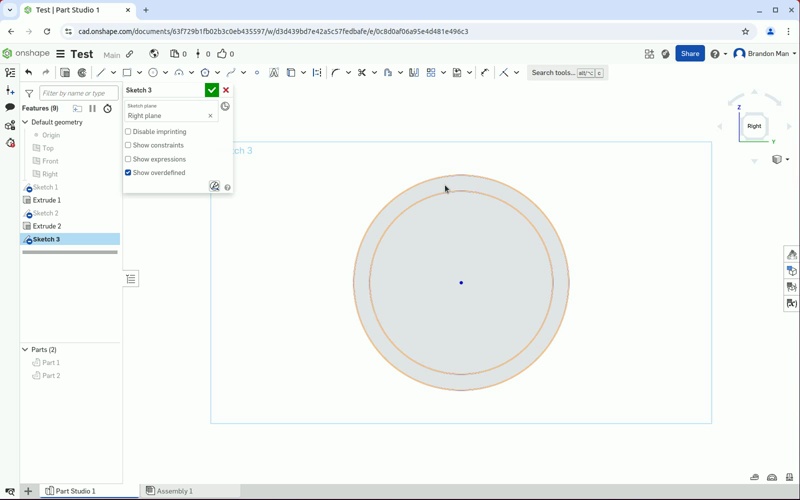
click(445, 184)
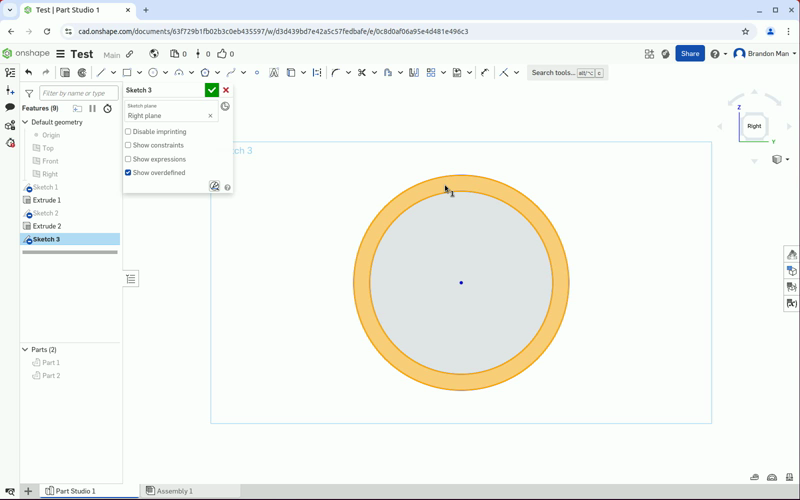
mouse_move(73, 352)
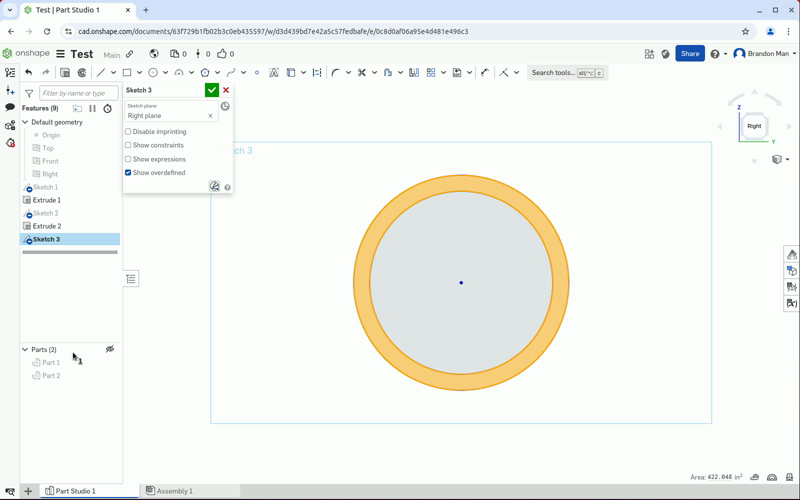
key(shift+y)
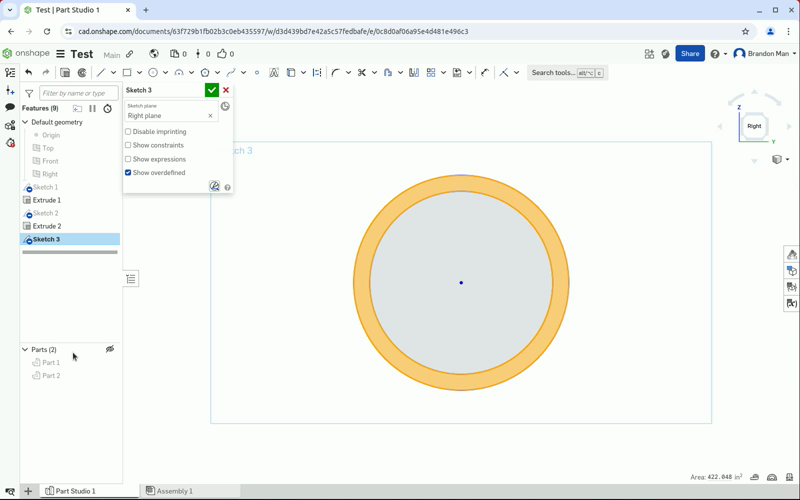
key(shift+e)
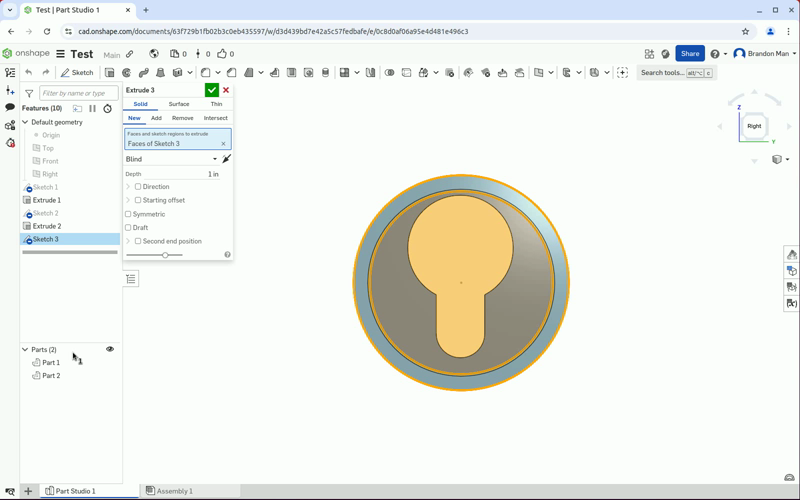
mouse_move(143, 106)
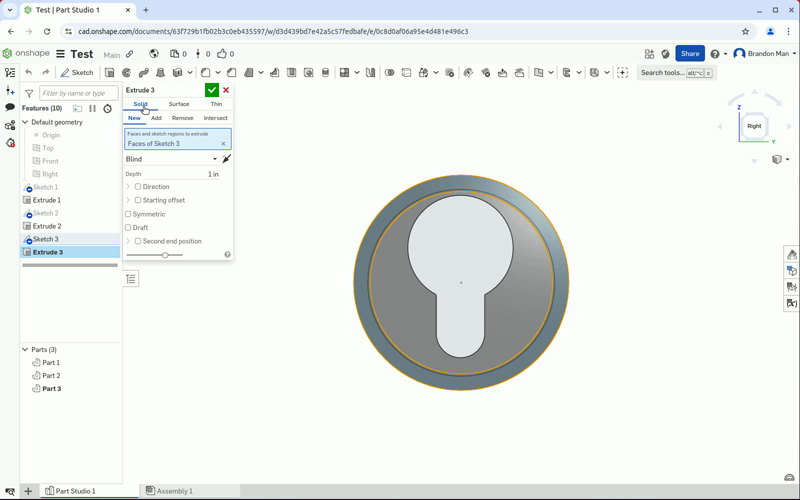
click(143, 106)
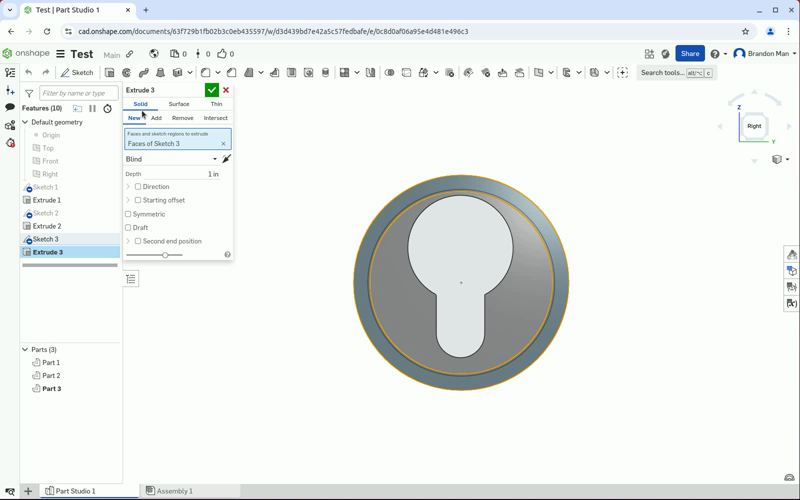
mouse_move(137, 120)
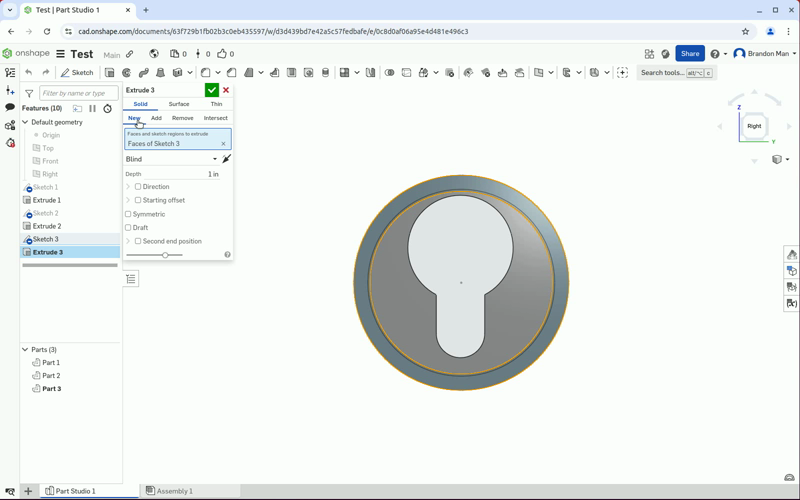
click(137, 120)
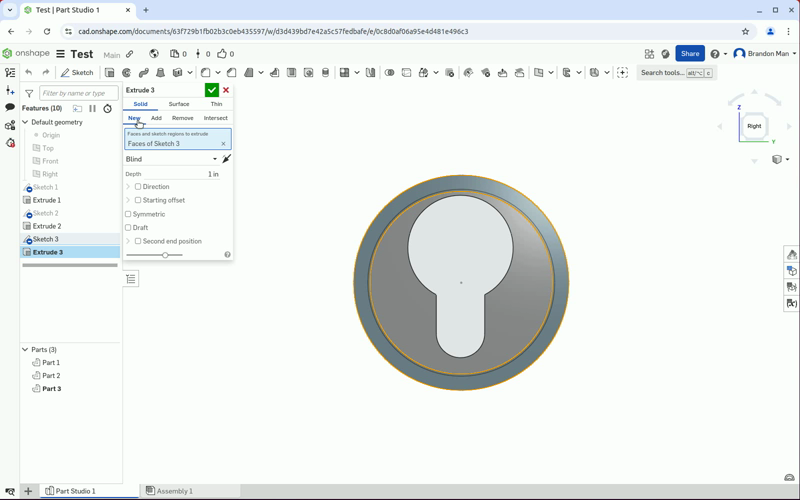
key(tab, 4)
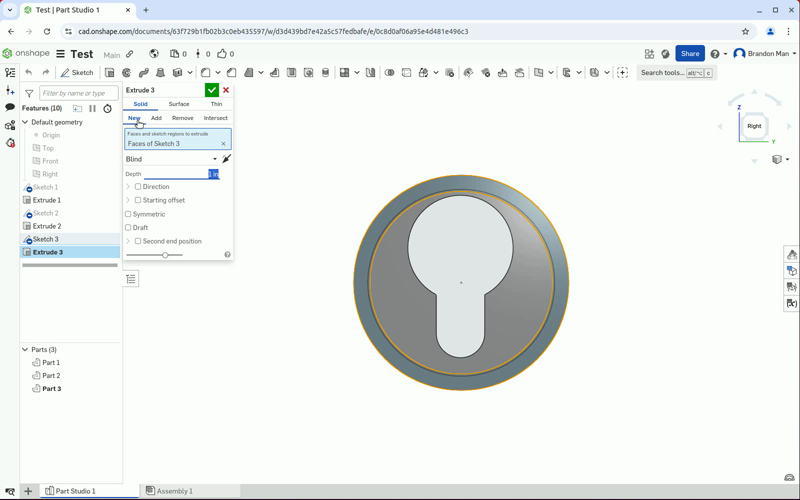
text(23.108)
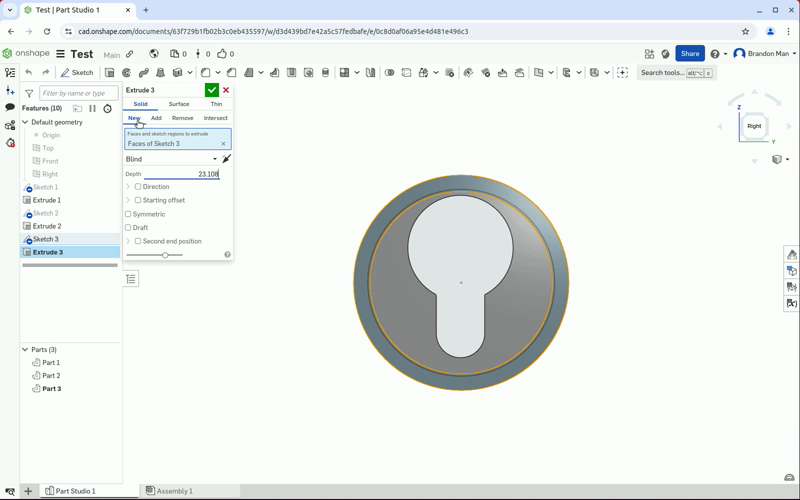
key(enter)
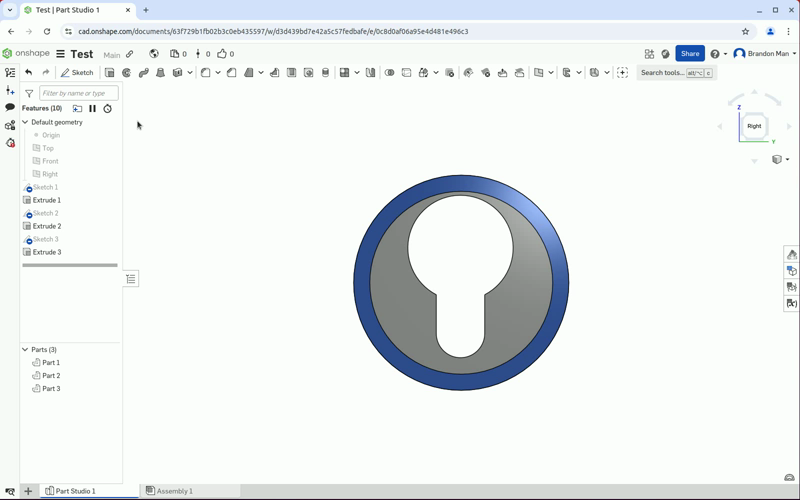
key(shift+h)
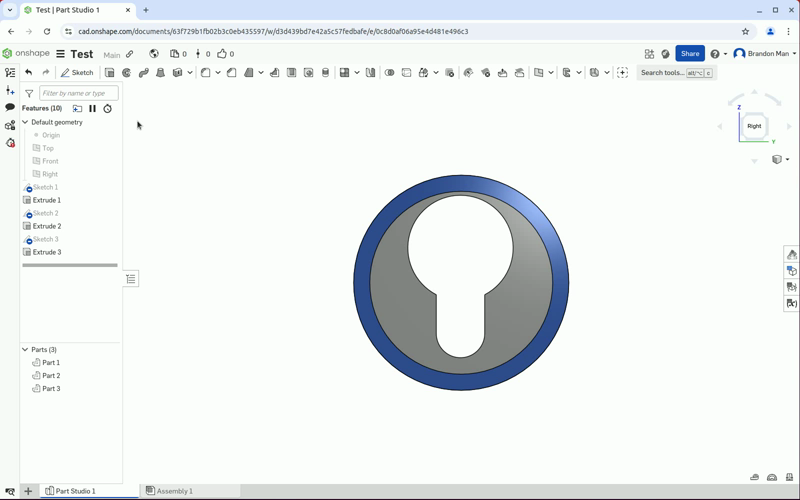
key(shift+h)
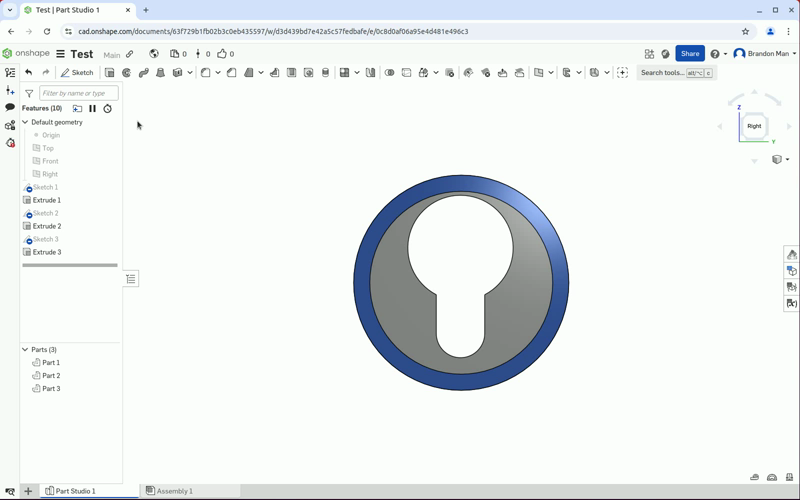
key(shift+7)
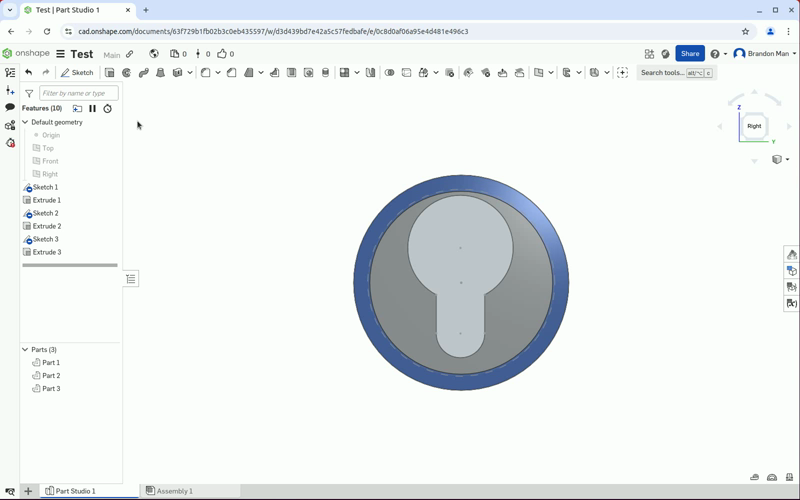
key(right, 2)
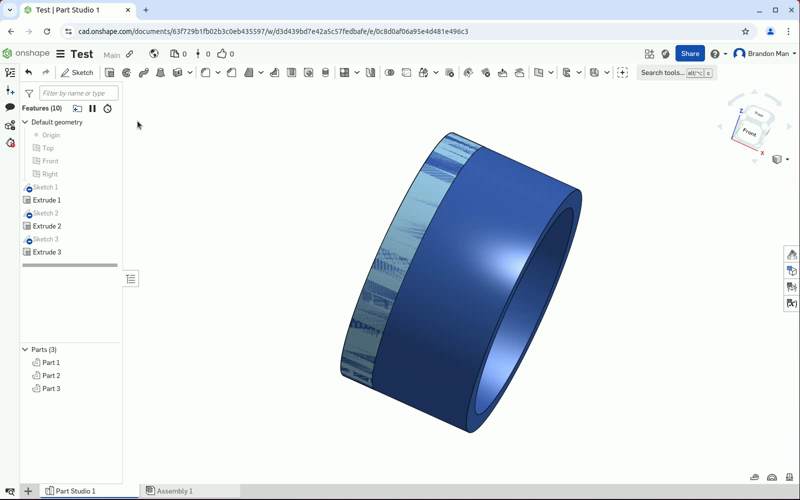
key(down, 2)
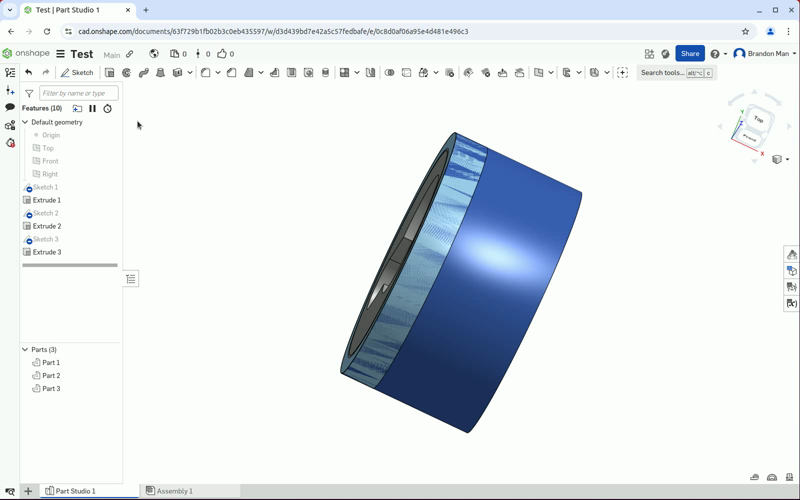
key(up, 2)
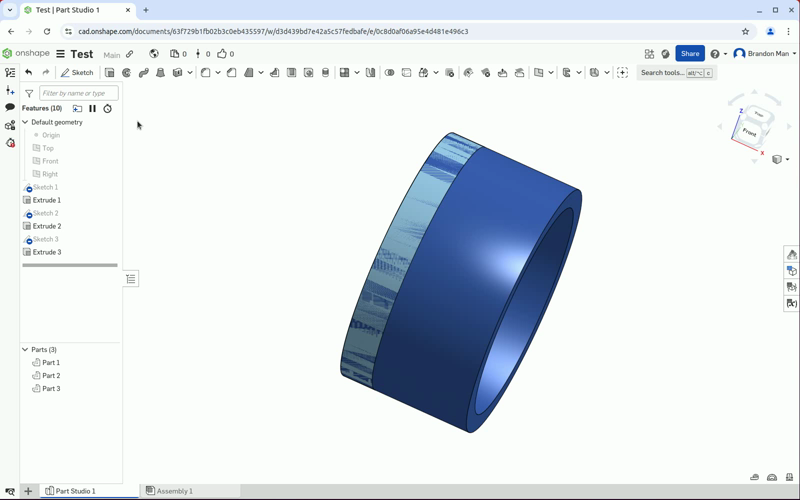
key(left, 2)
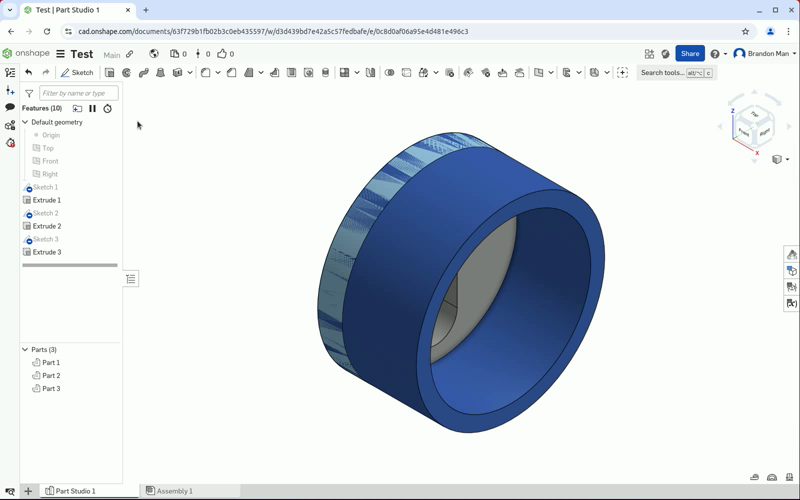
mouse_move(73, 189)
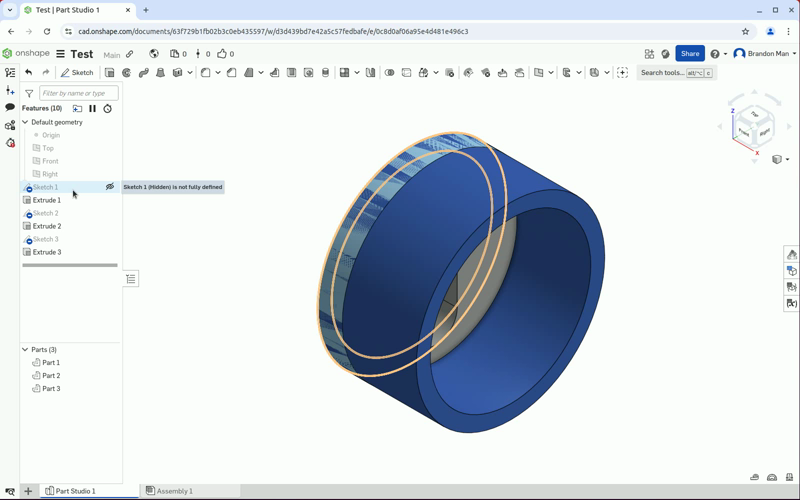
click(73, 189)